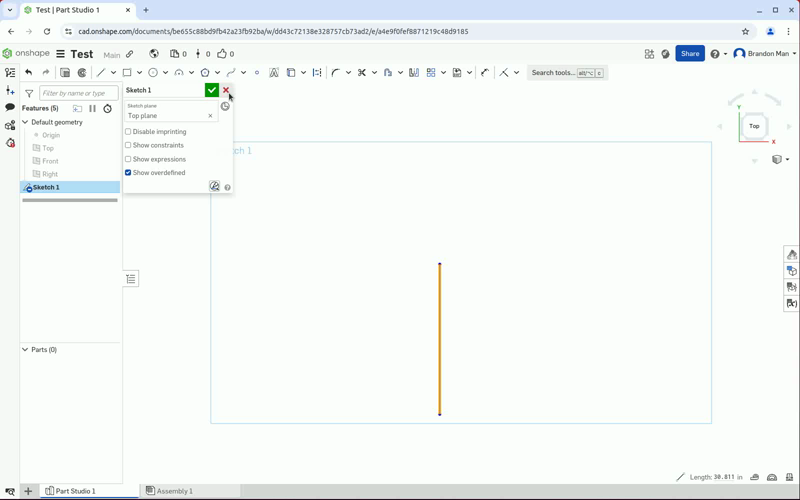
key(shift+h)
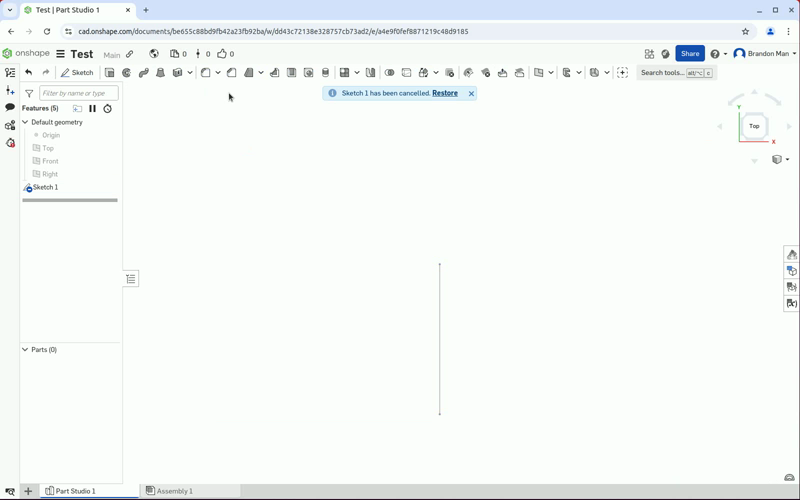
key(shift+s)
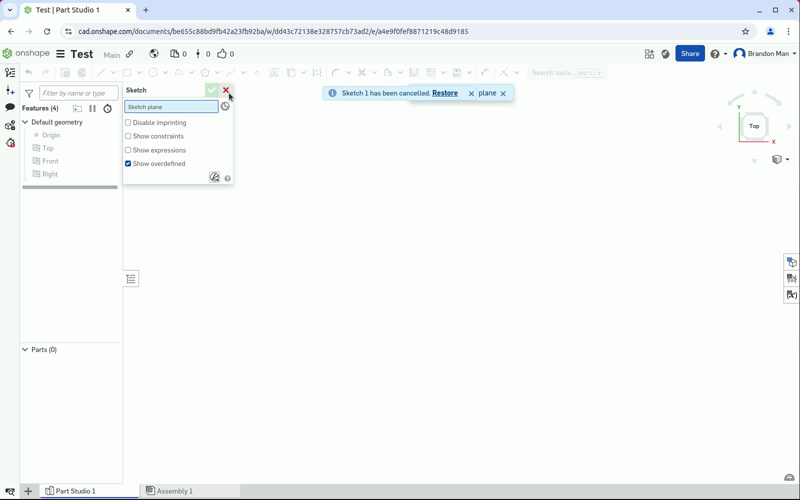
mouse_move(73, 150)
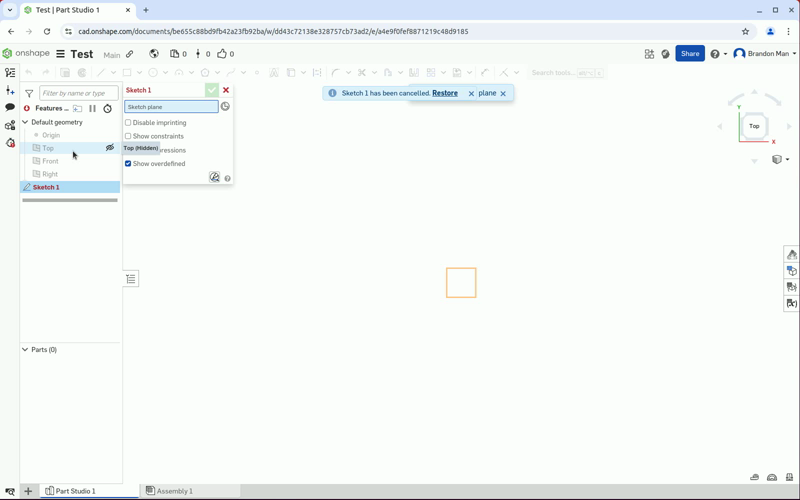
click(73, 150)
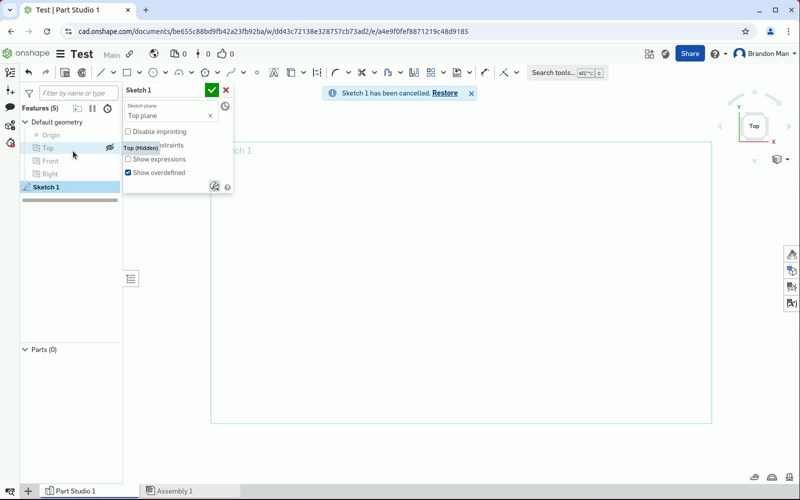
mouse_move(73, 352)
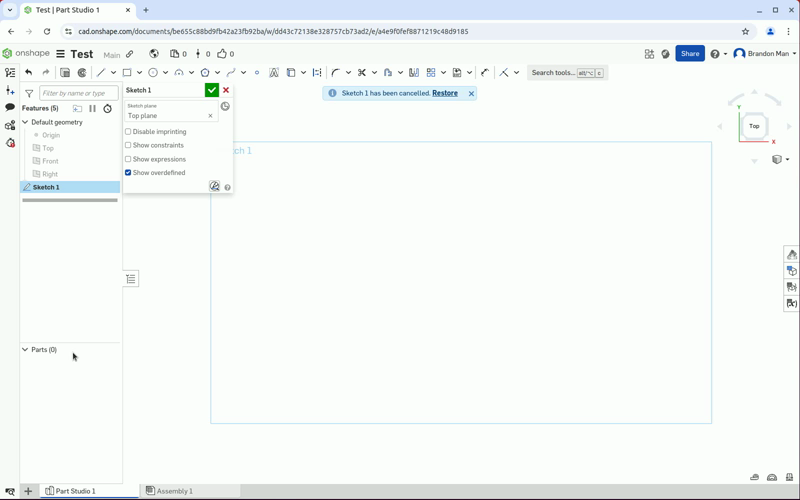
key(y)
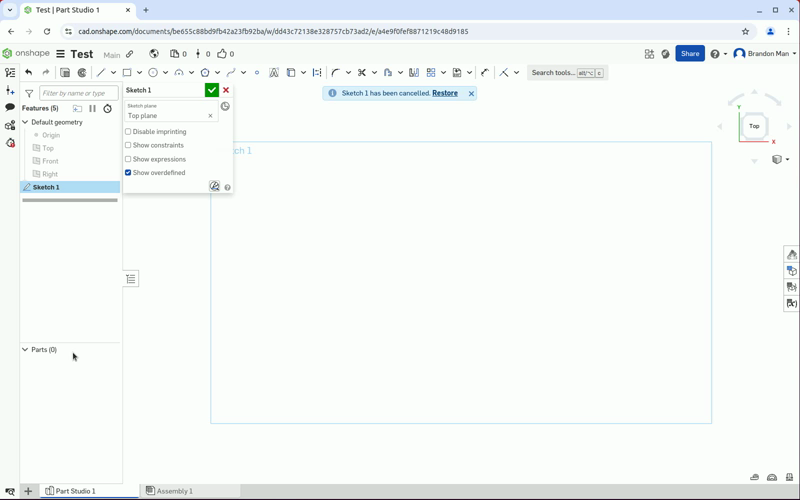
key(l)
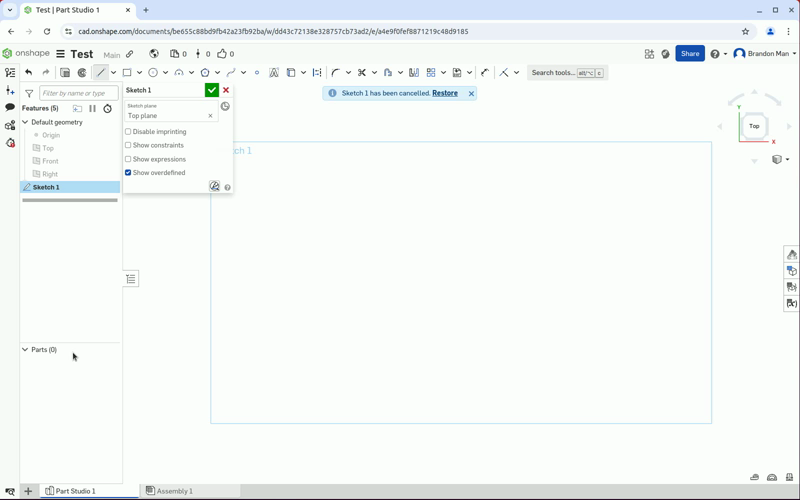
key_down(shift)
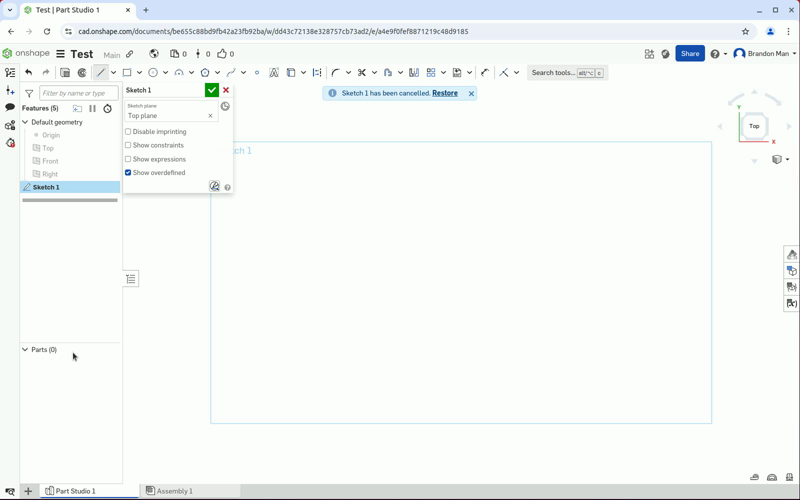
mouse_move(431, 300)
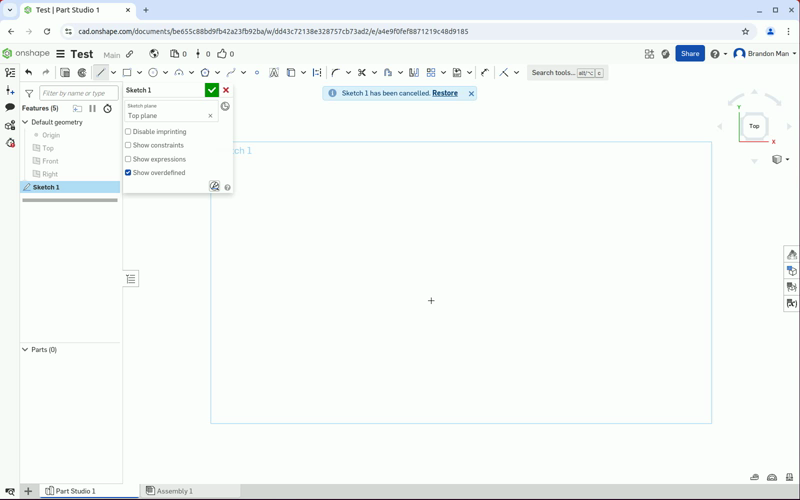
click(431, 300)
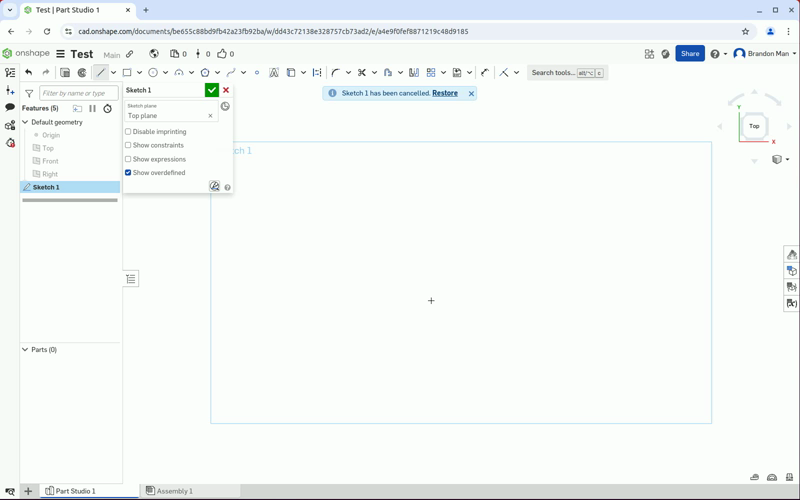
key_up(shift)
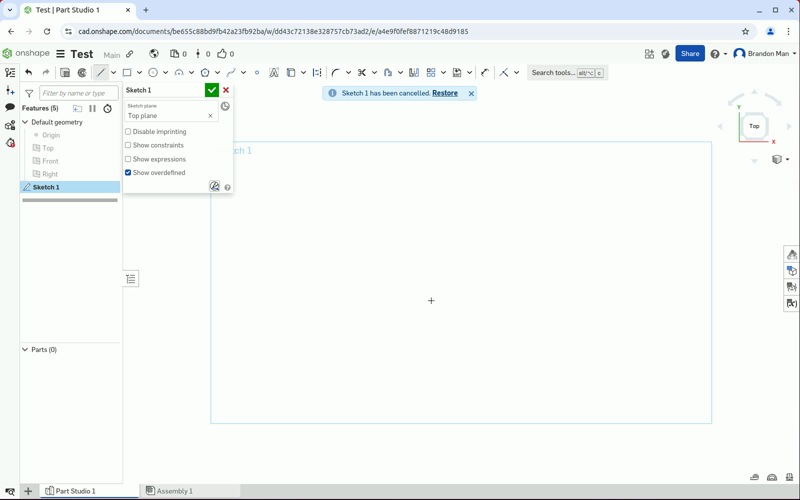
key_down(shift)
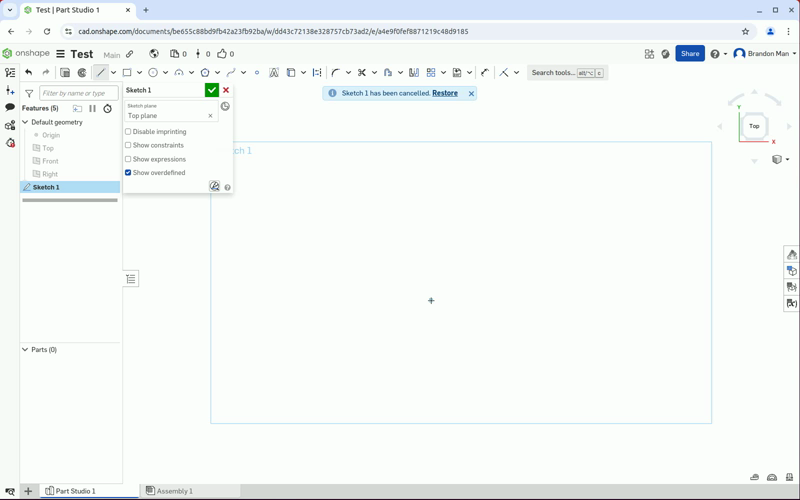
mouse_move(461, 300)
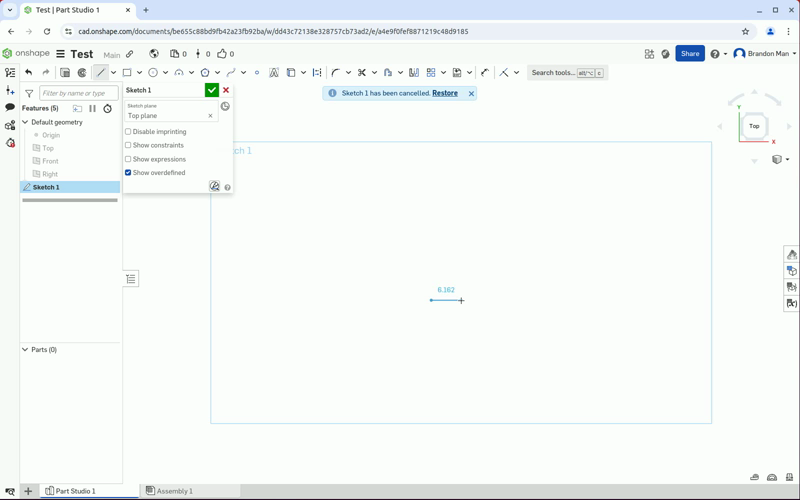
mouse_move(431, 265)
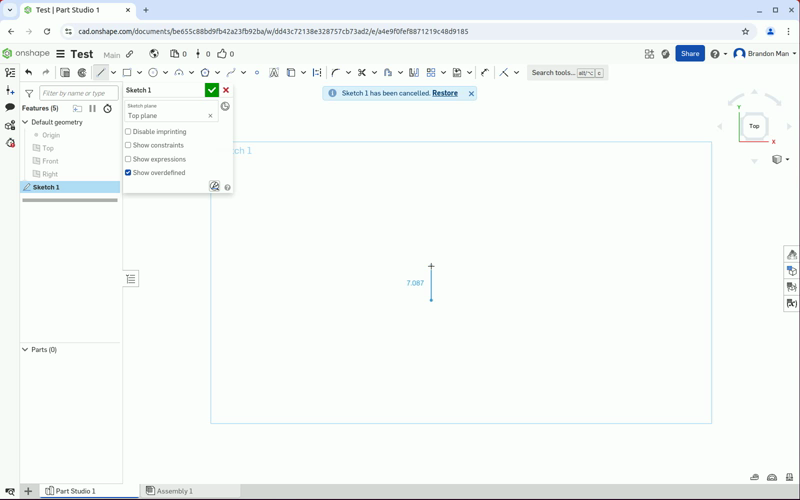
click(431, 265)
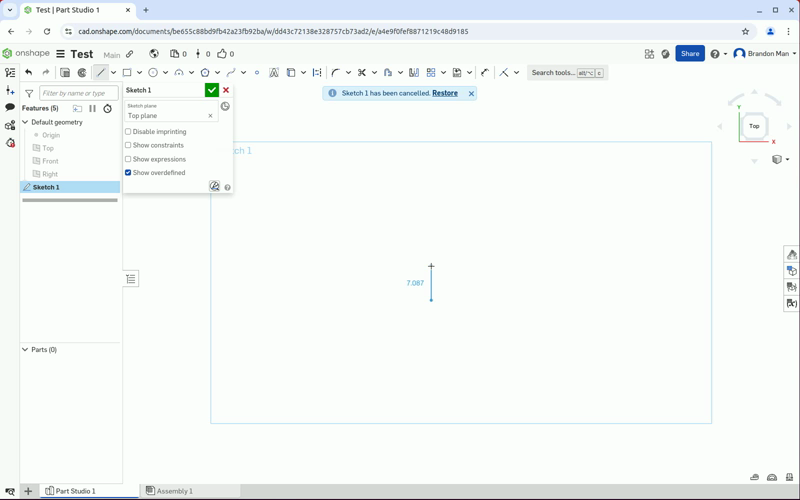
key_up(shift)
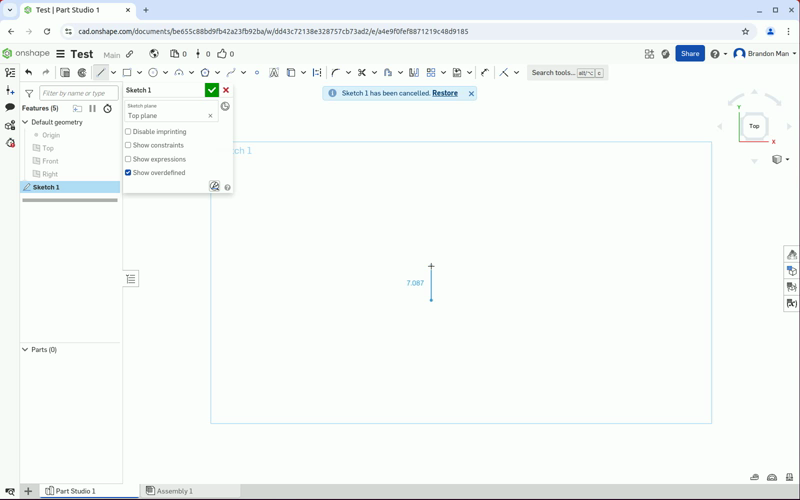
key(esc)
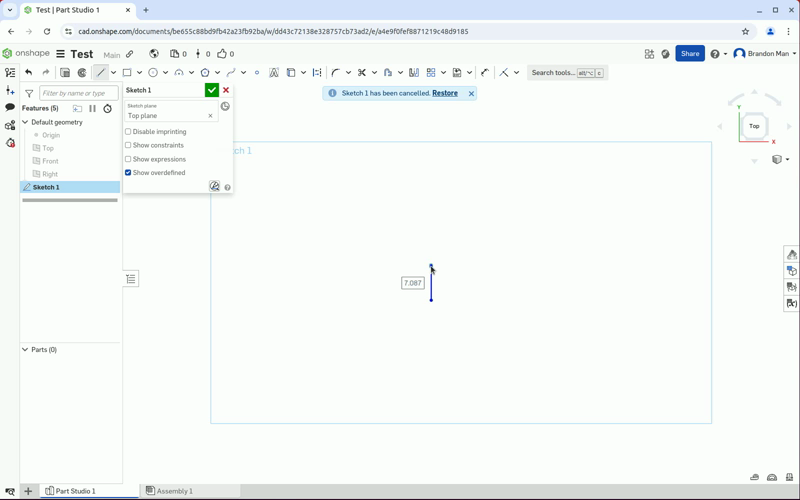
key(a)
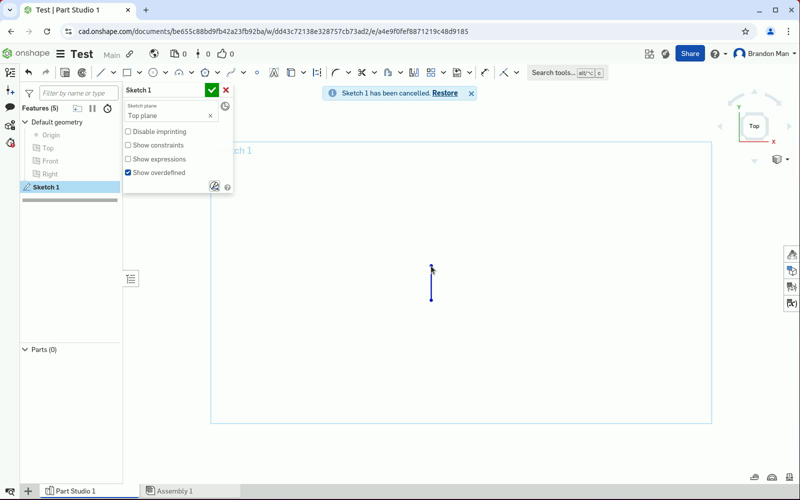
mouse_move(431, 265)
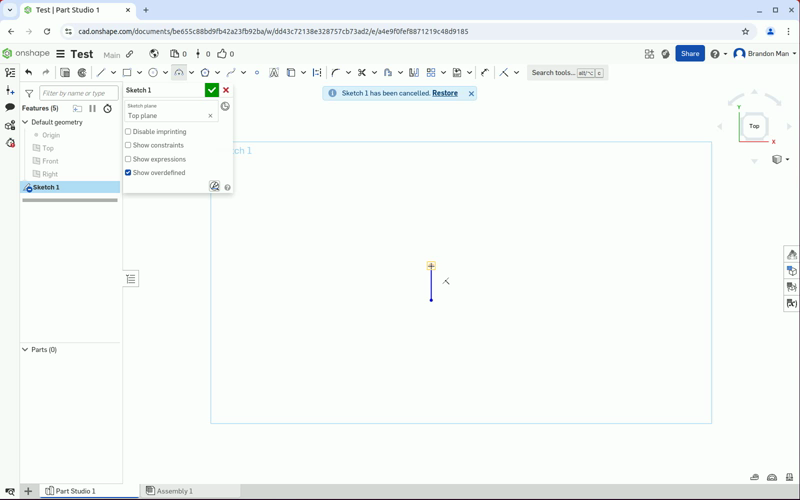
click(431, 265)
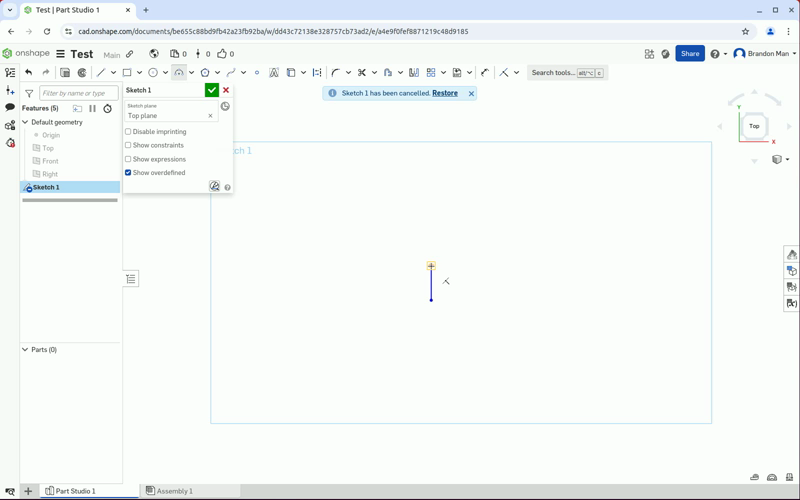
mouse_move(431, 300)
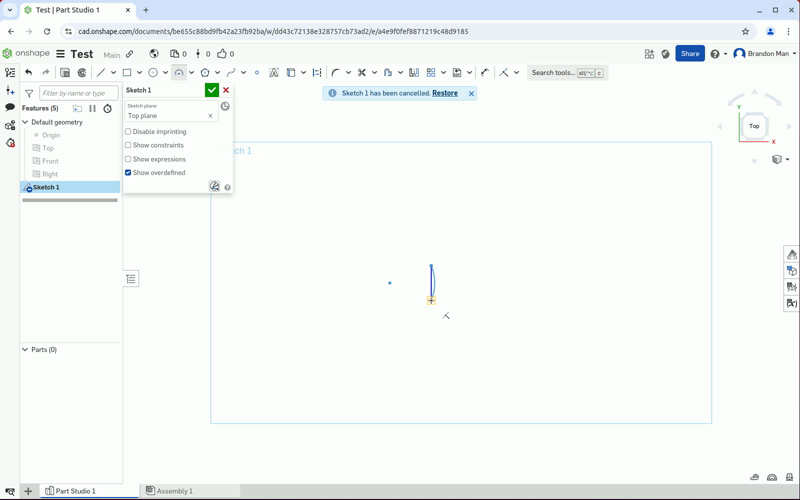
click(431, 300)
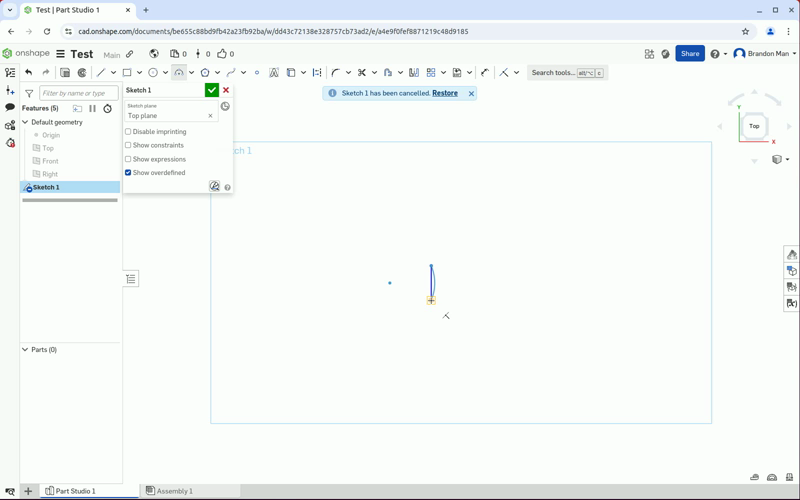
key_down(shift)
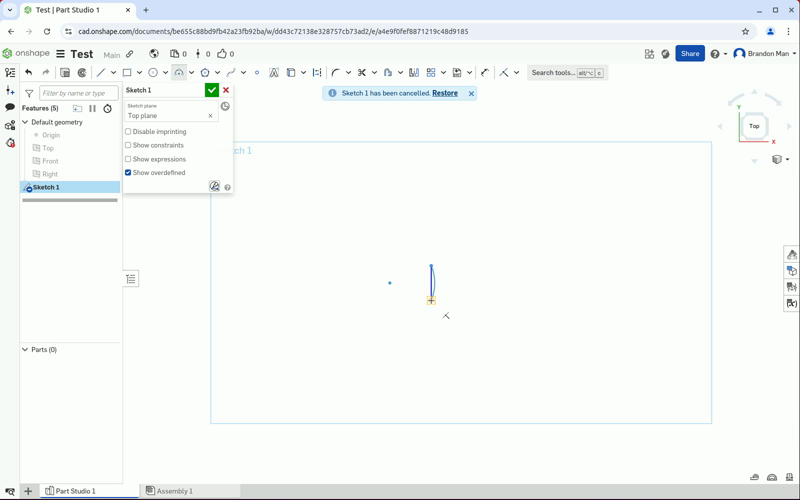
mouse_move(414, 283)
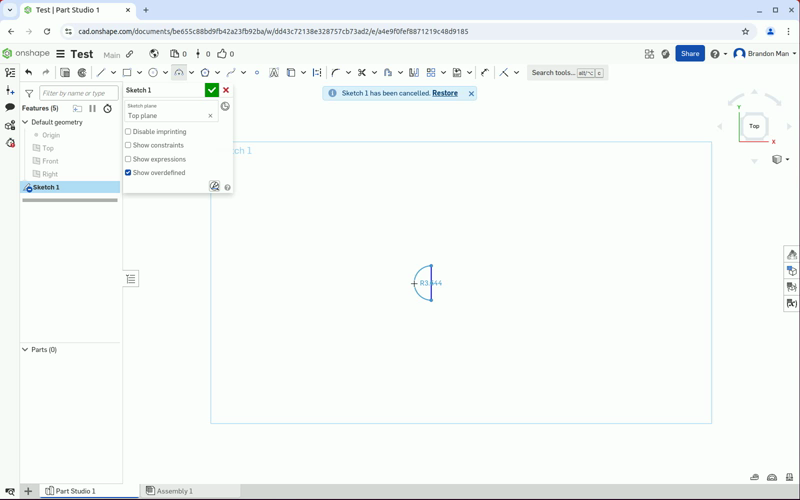
click(414, 283)
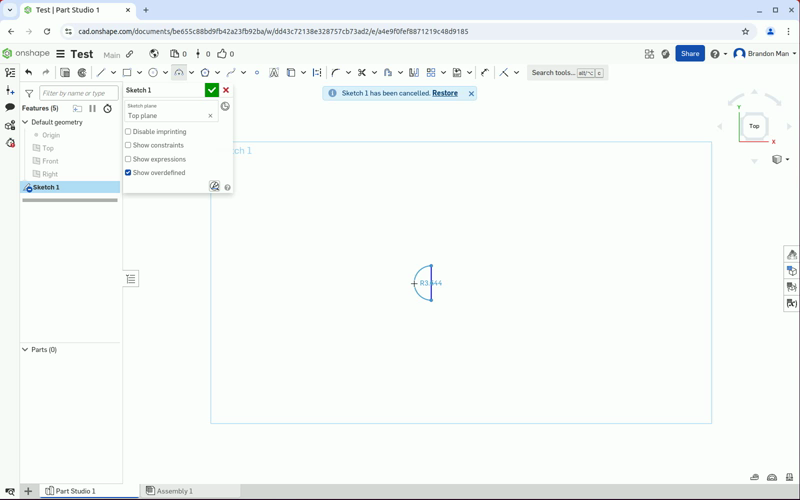
key_up(shift)
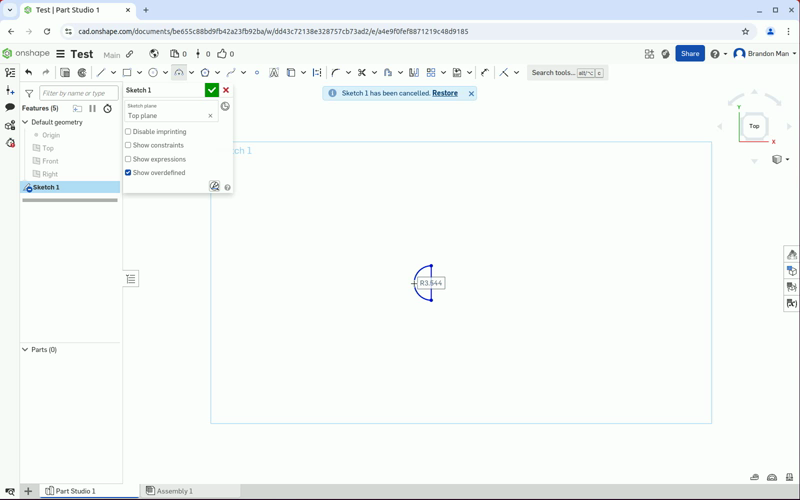
key(esc)
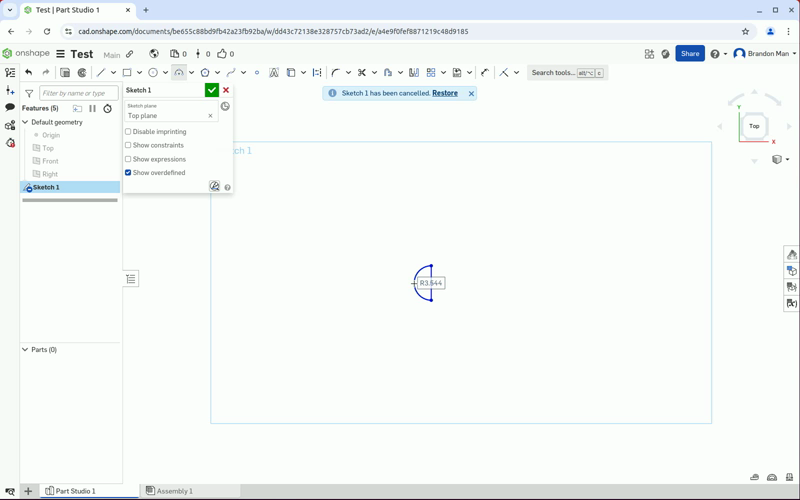
mouse_move(428, 298)
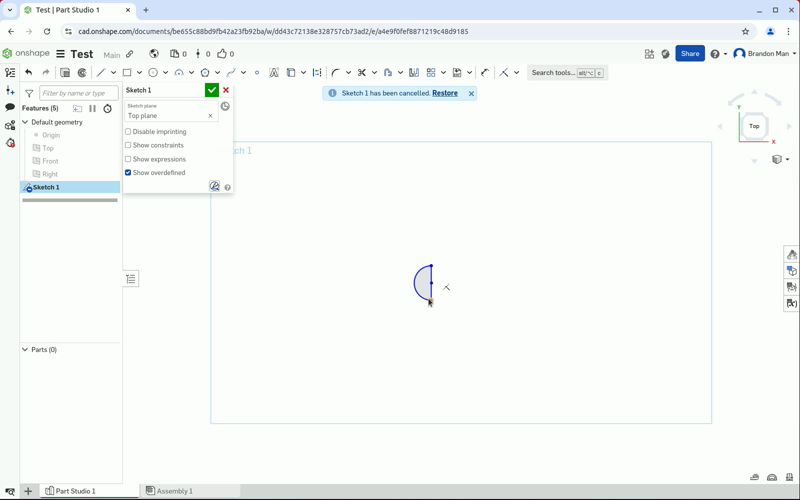
scroll(6)
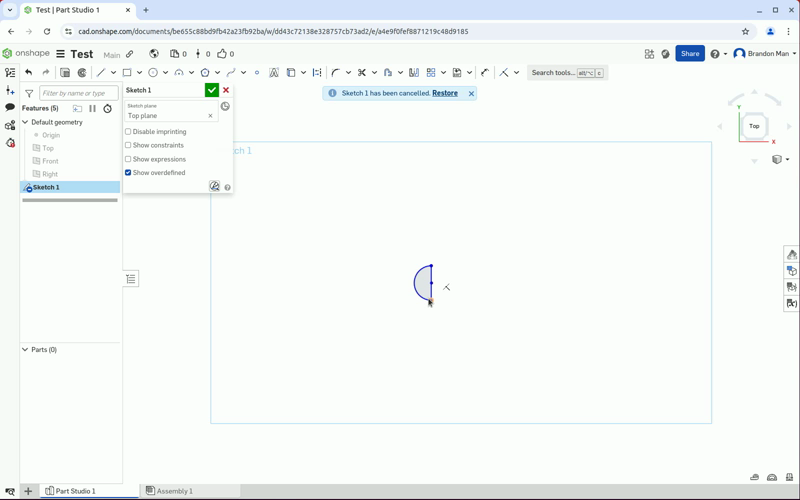
scroll(6)
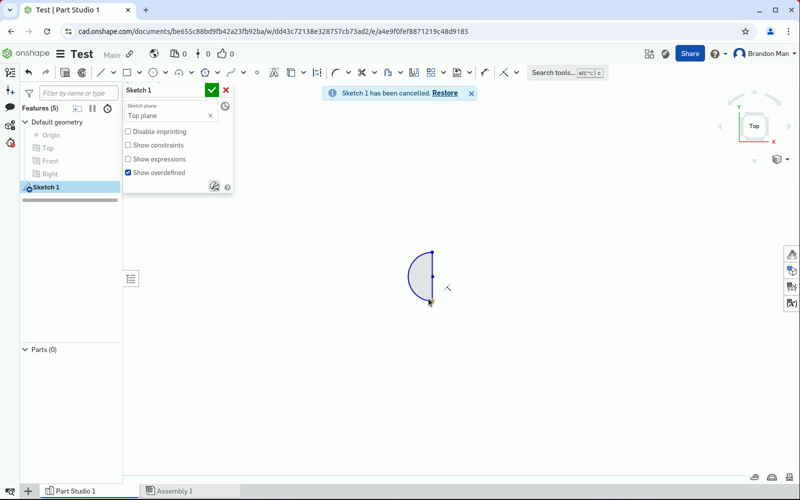
scroll(6)
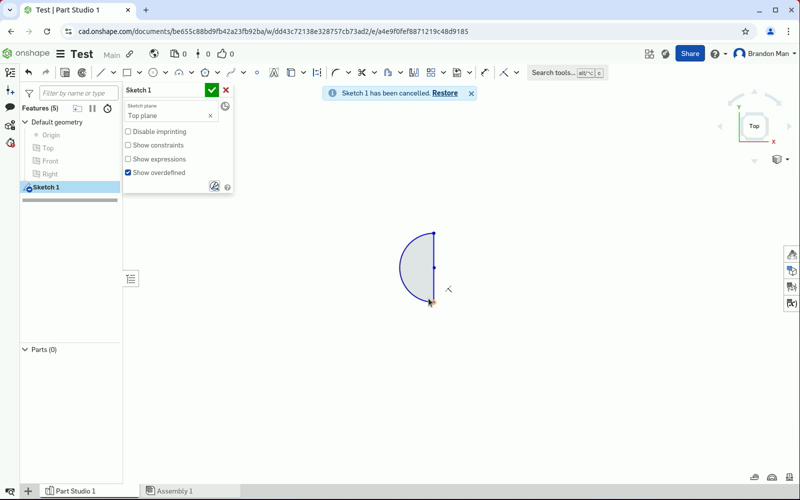
scroll(6)
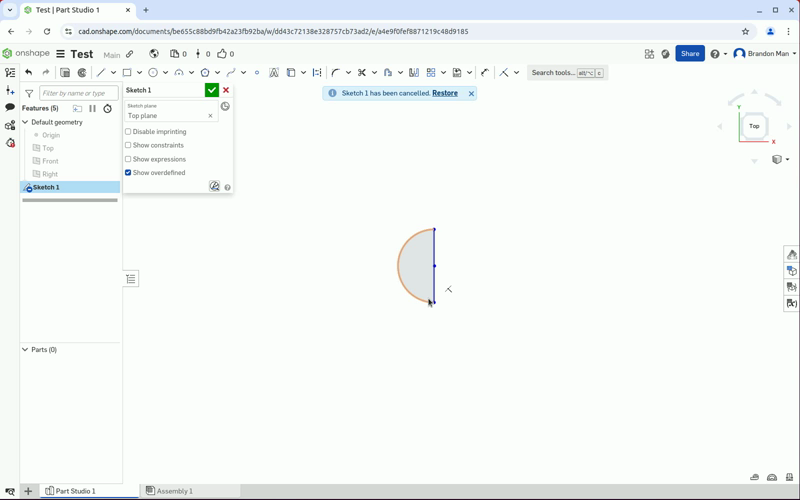
scroll(6)
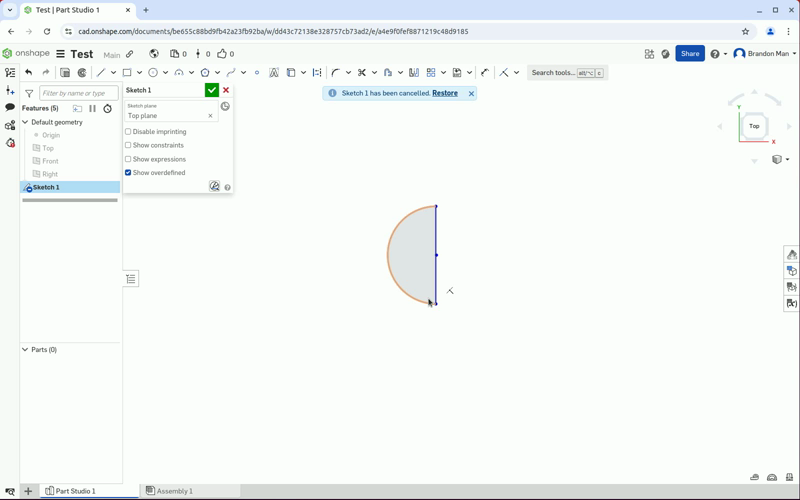
scroll(6)
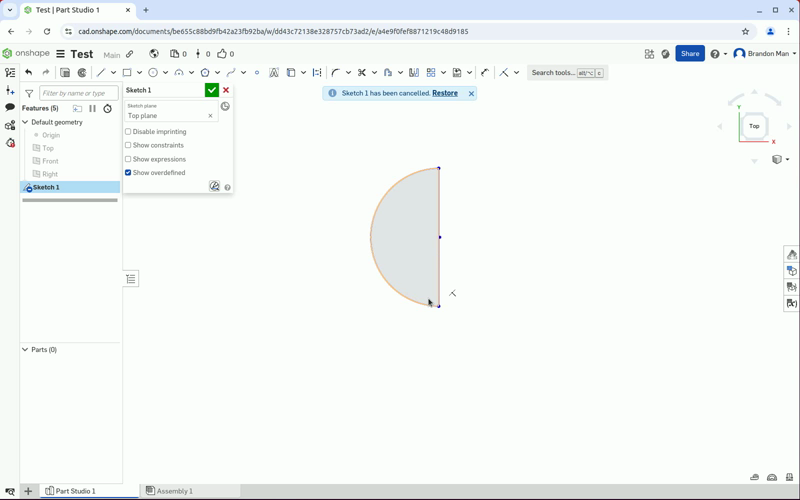
scroll(6)
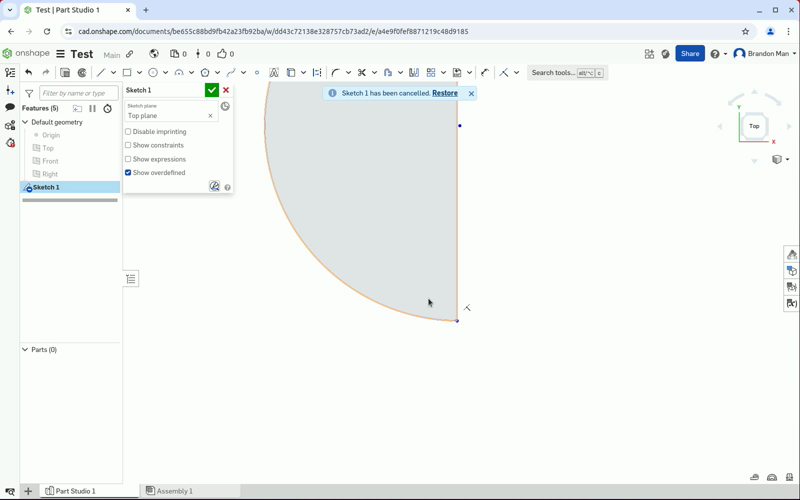
click(428, 298)
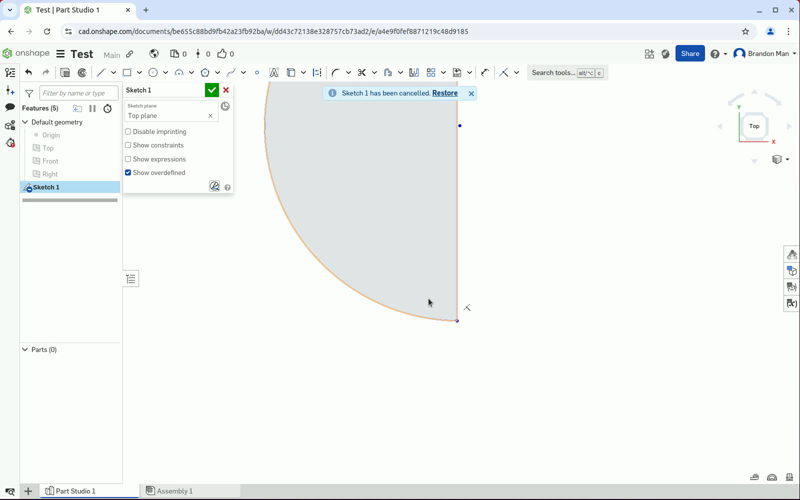
scroll(-6)
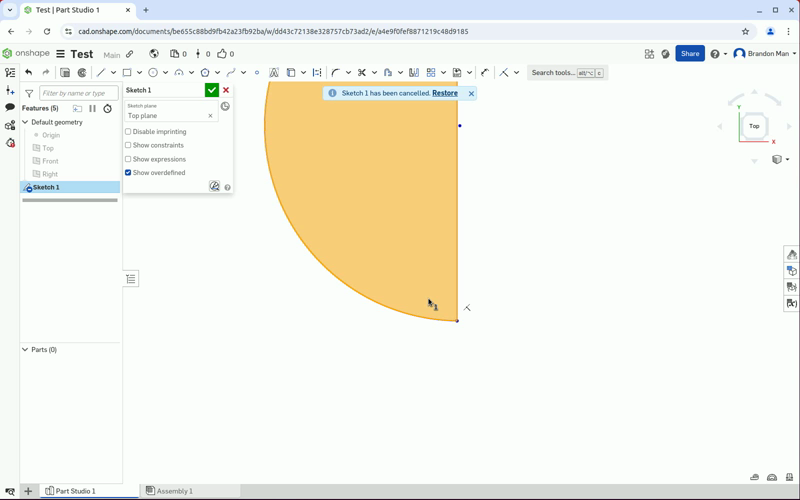
scroll(-6)
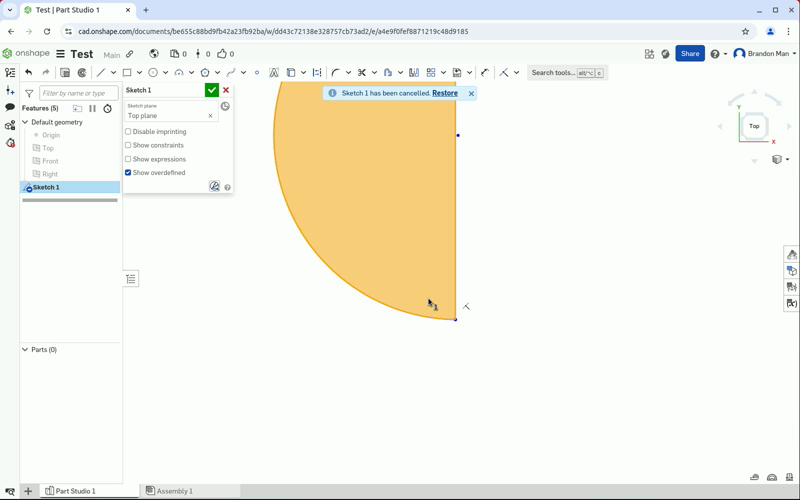
scroll(-6)
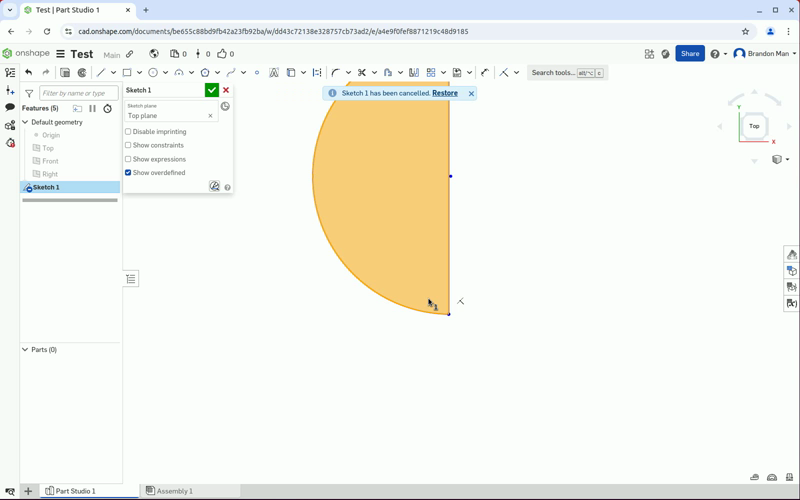
scroll(-6)
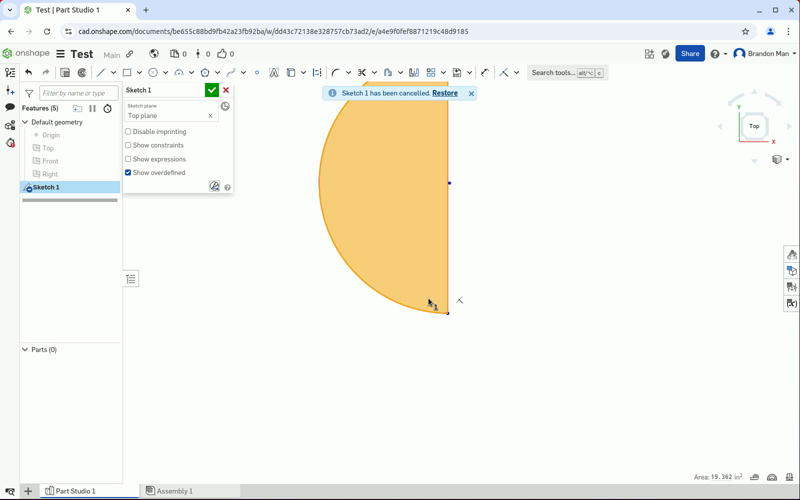
scroll(-6)
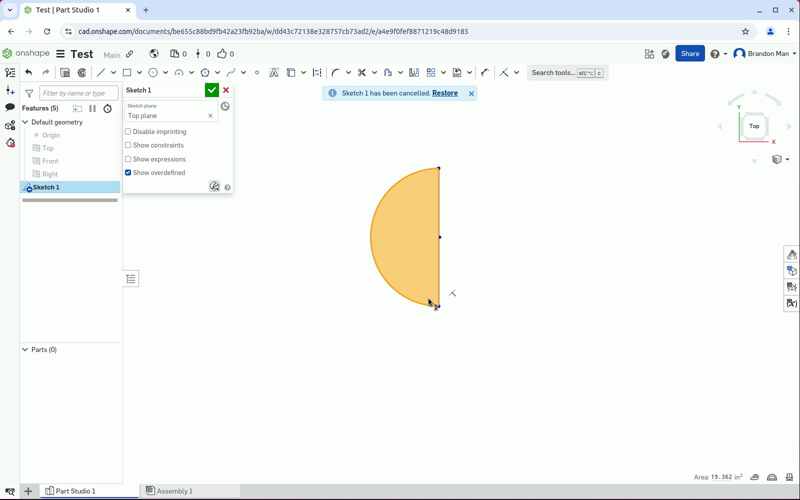
scroll(-6)
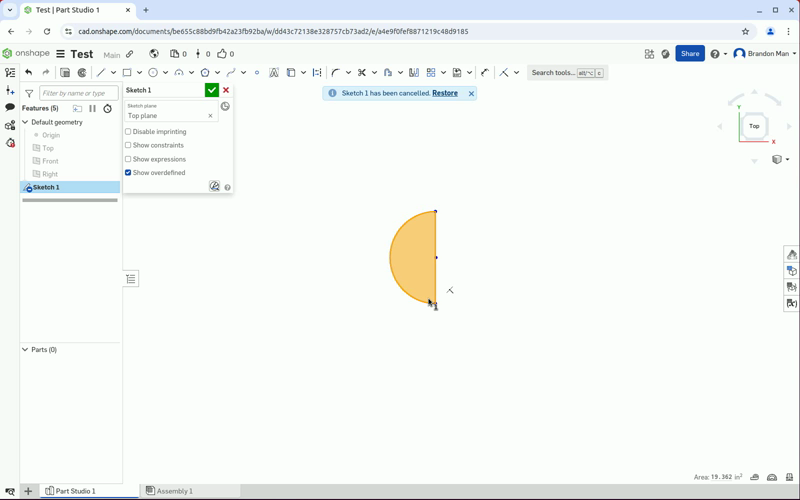
scroll(-6)
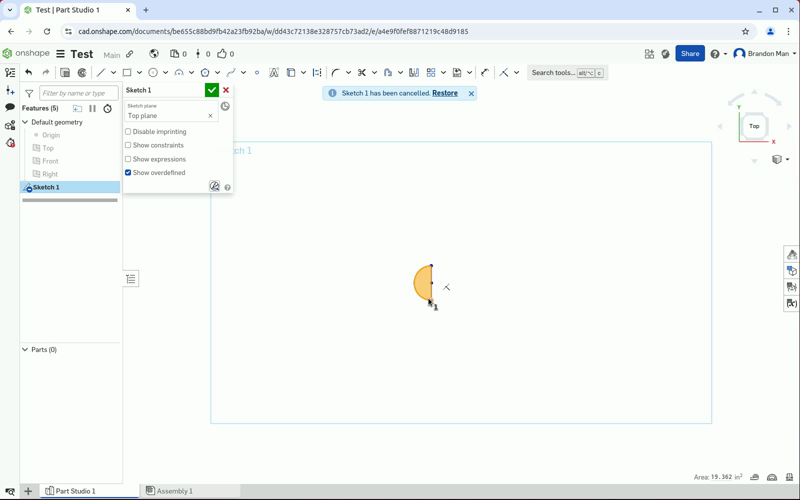
mouse_move(73, 352)
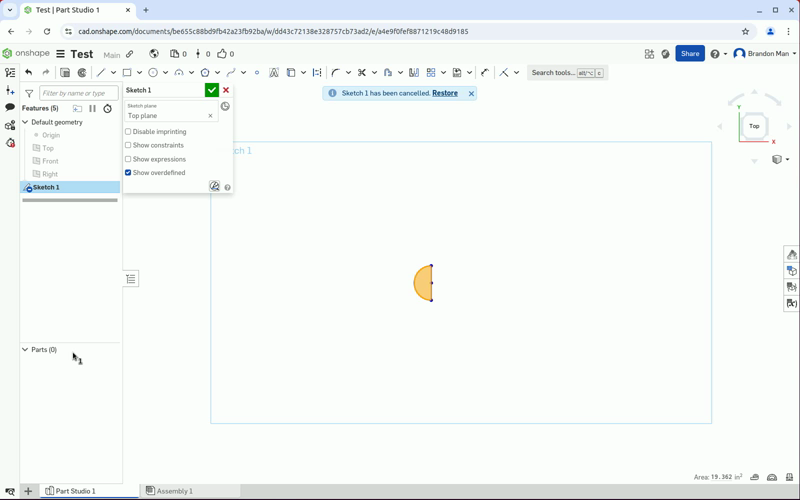
key(shift+y)
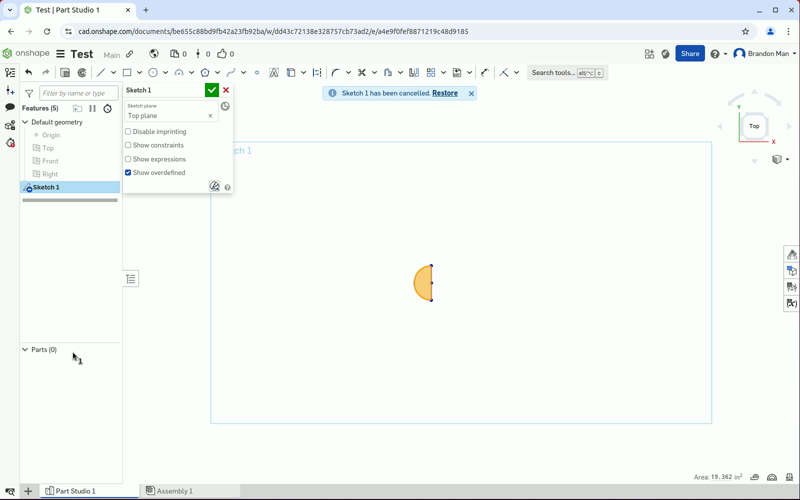
key(shift+e)
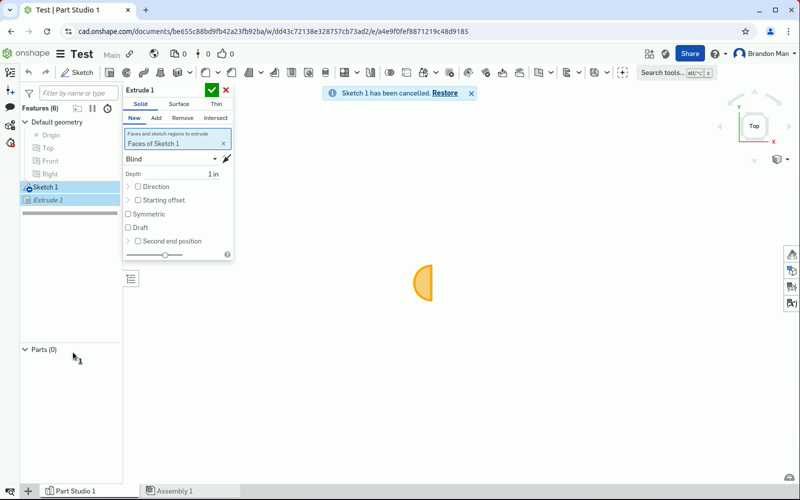
mouse_move(143, 106)
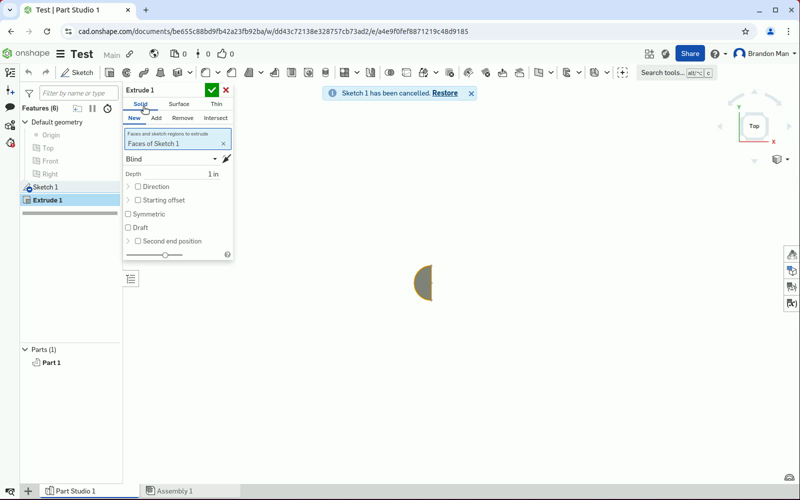
click(143, 106)
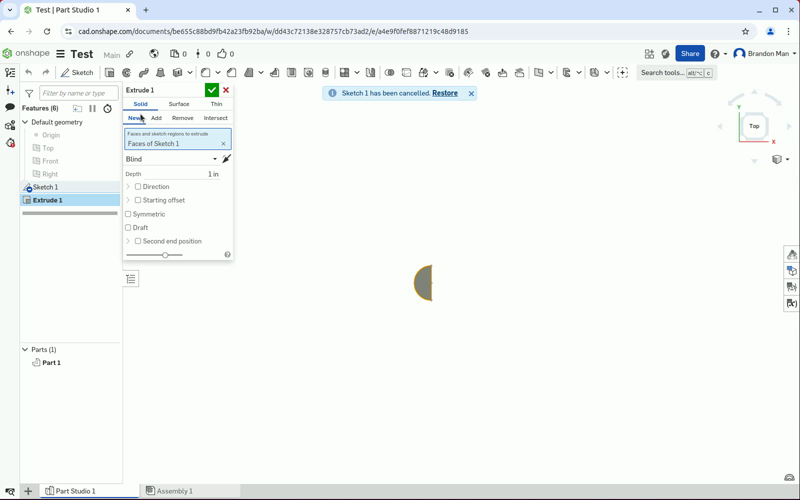
mouse_move(137, 120)
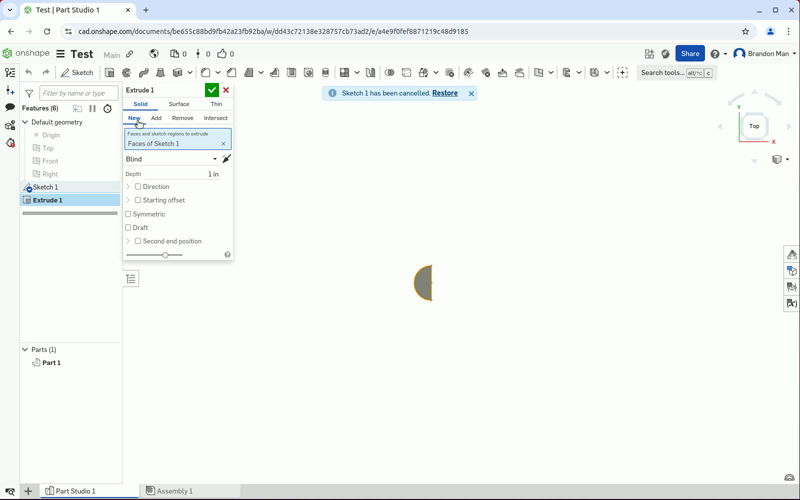
click(137, 120)
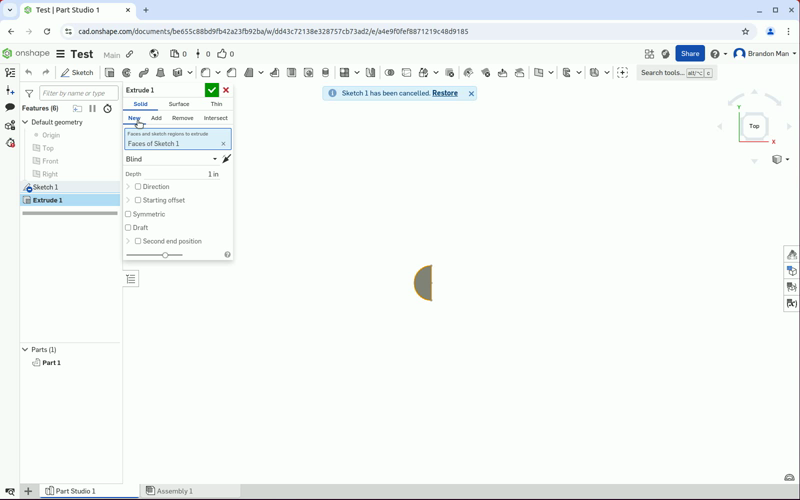
key(tab, 4)
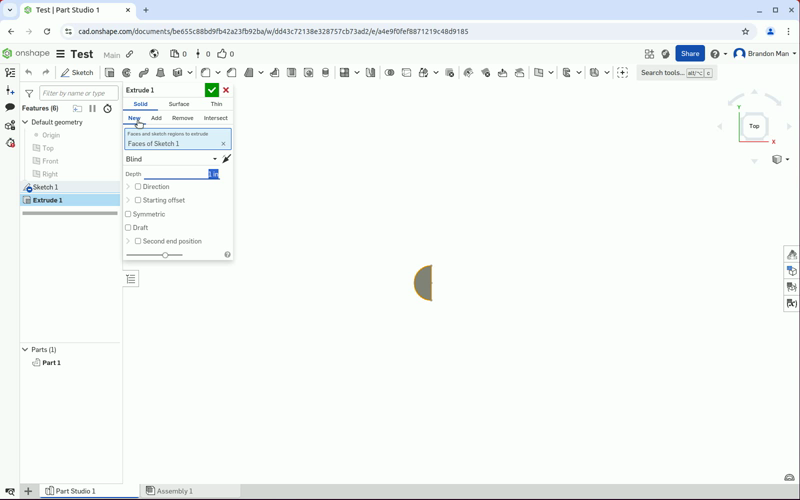
text(46.216)
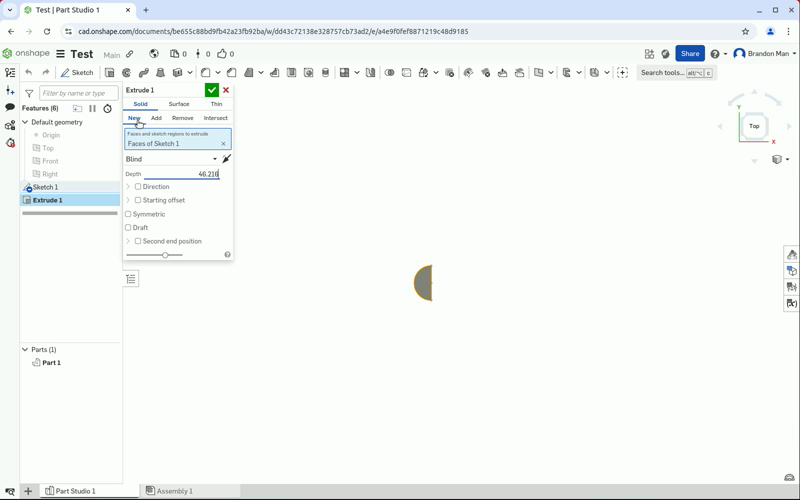
key(tab, 3)
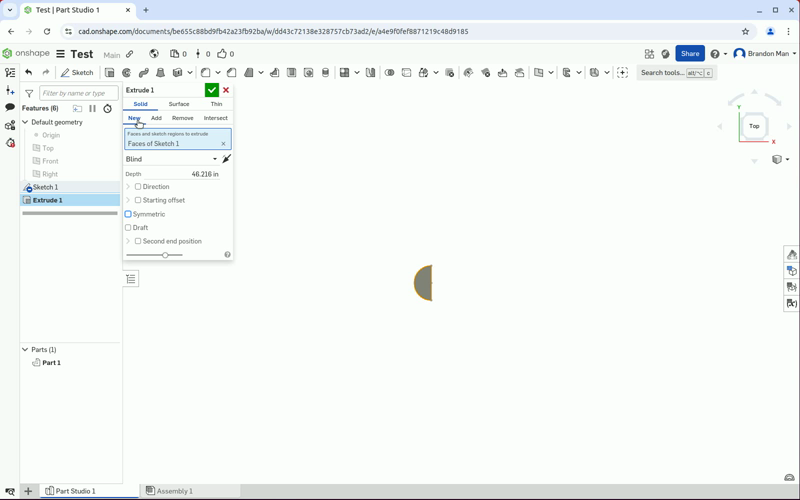
key(space)
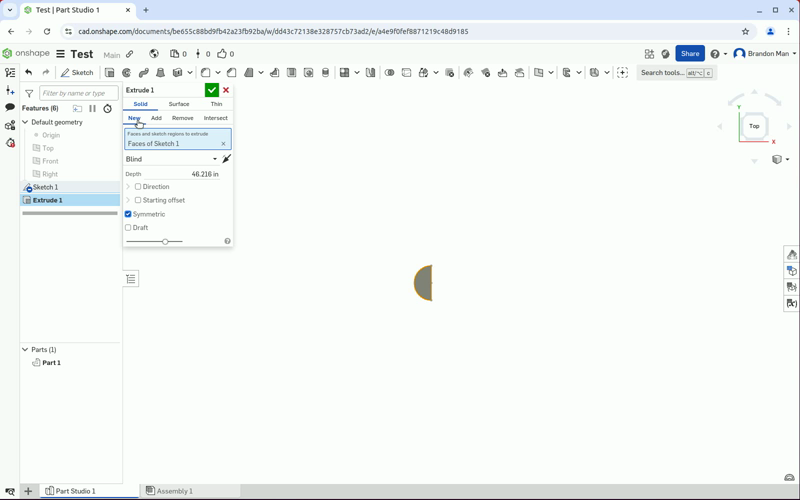
key(enter)
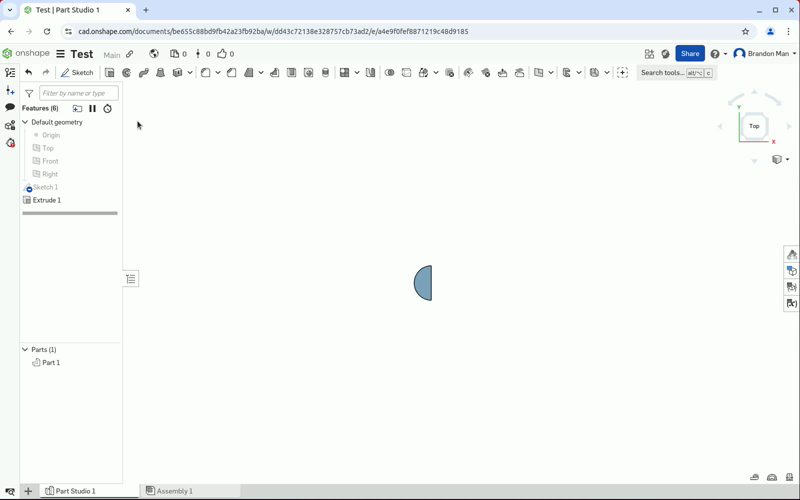
key(shift+h)
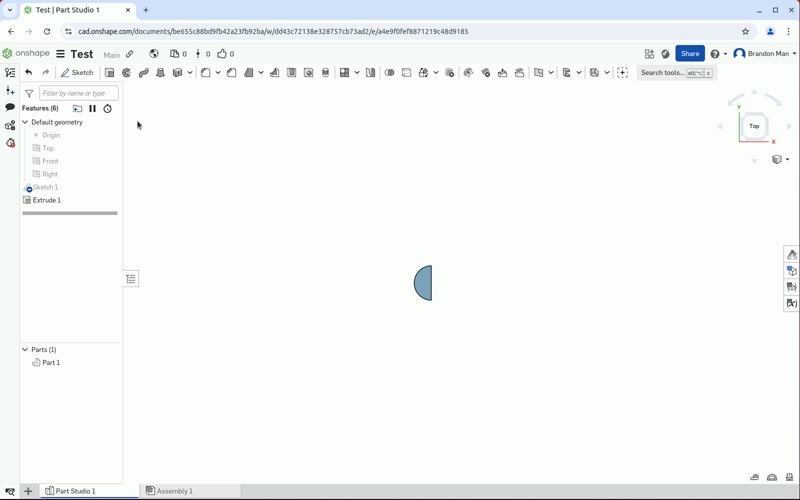
key(shift+h)
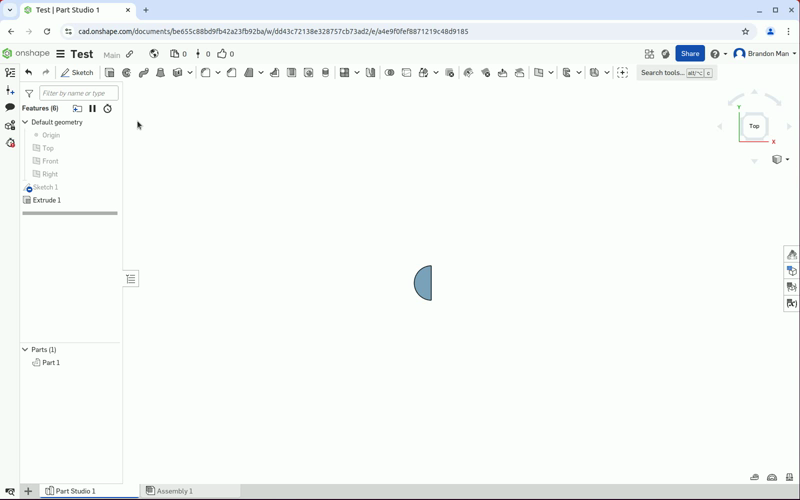
mouse_move(73, 189)
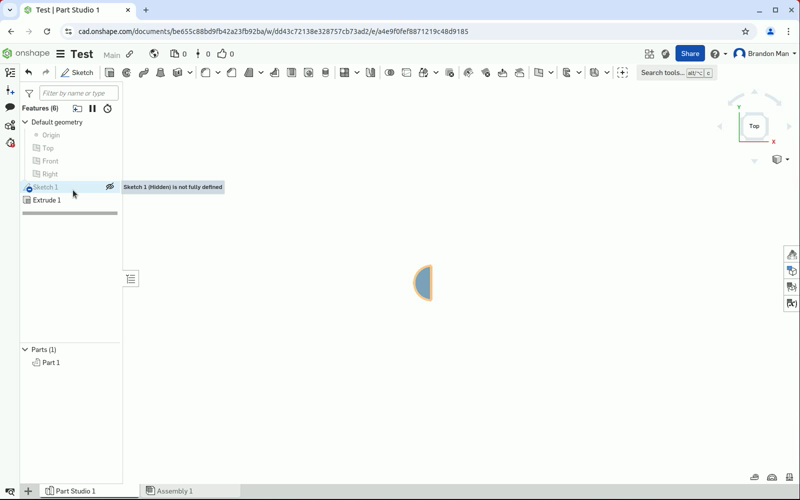
click(73, 189)
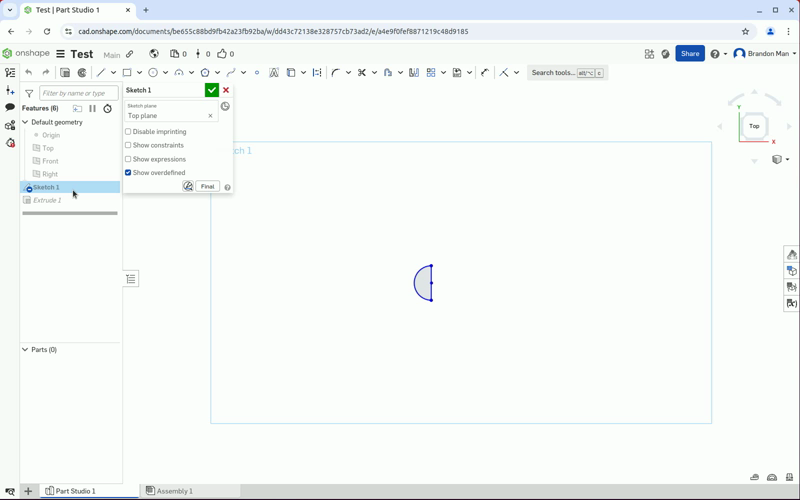
mouse_move(229, 92)
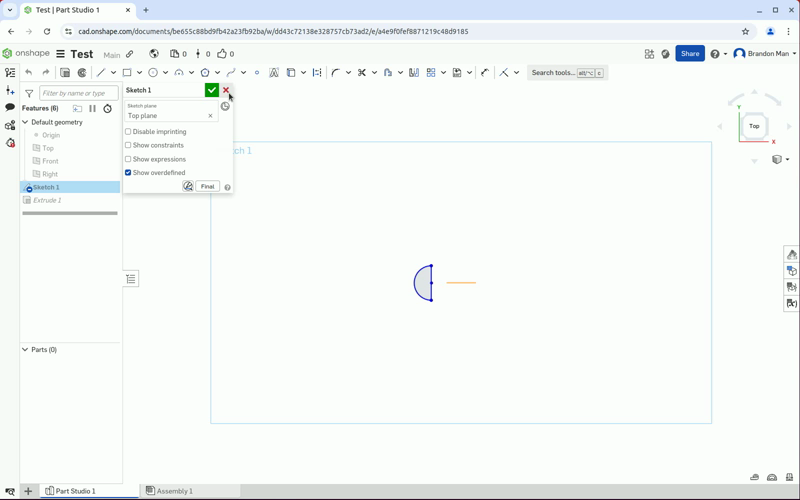
click(229, 92)
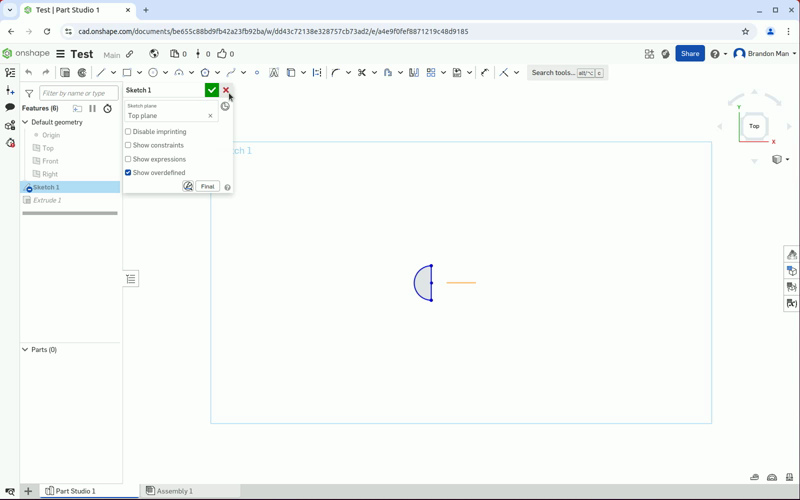
key(shift+s)
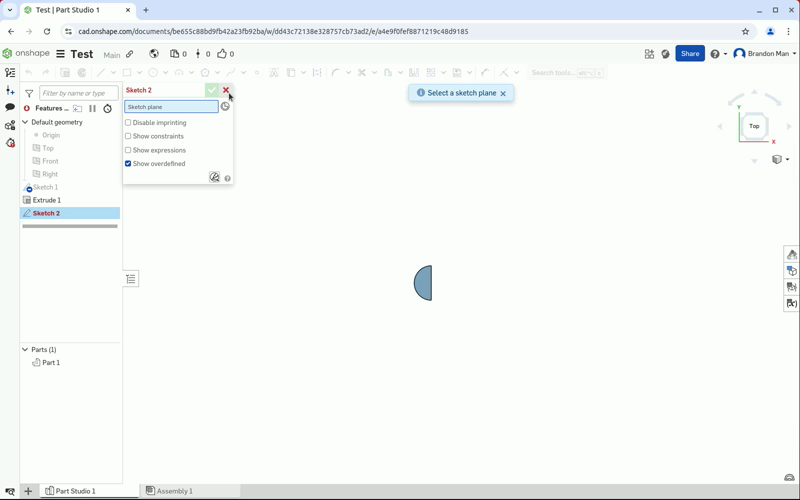
mouse_move(73, 150)
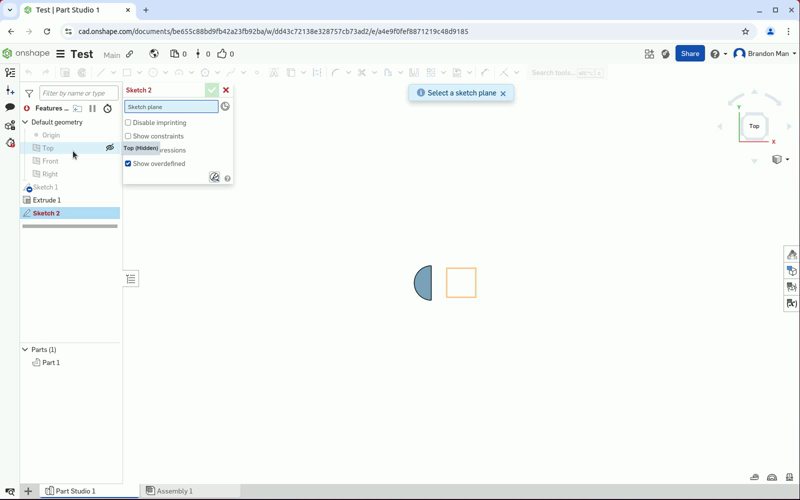
click(73, 150)
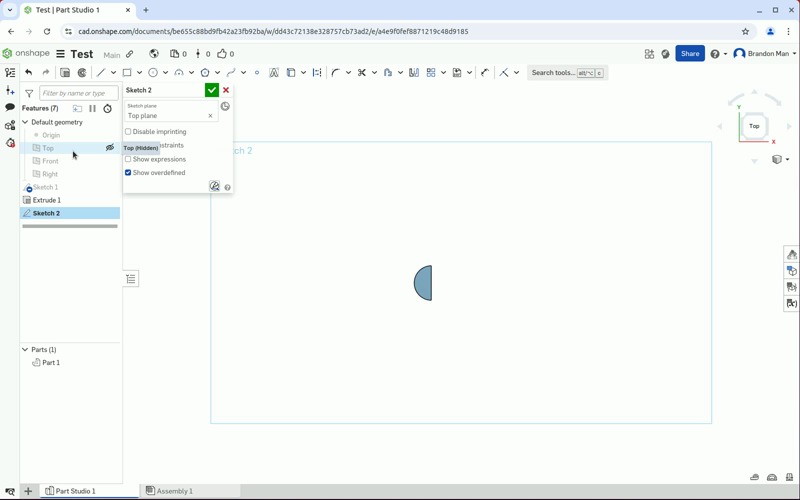
mouse_move(73, 352)
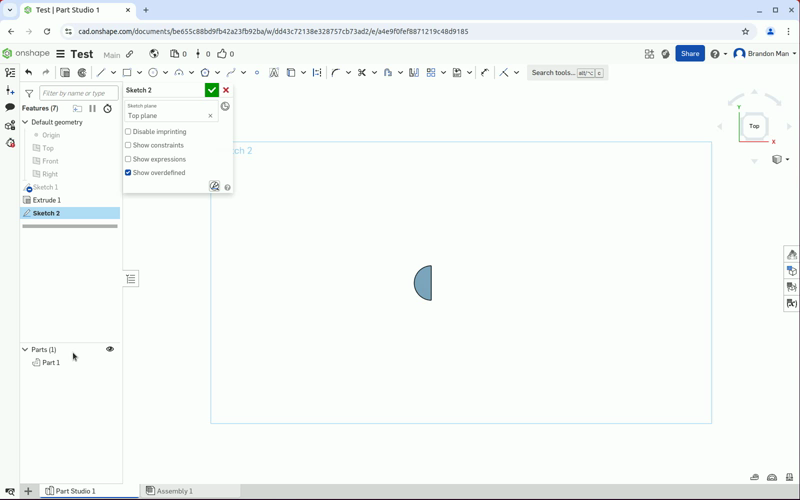
key(y)
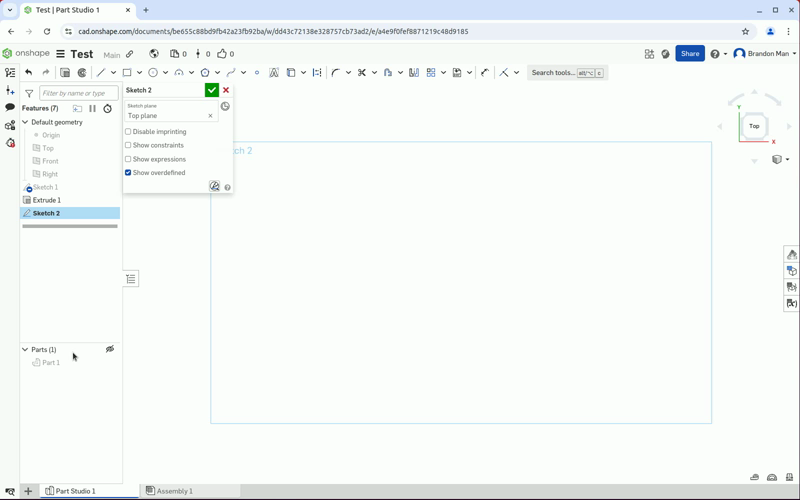
key(a)
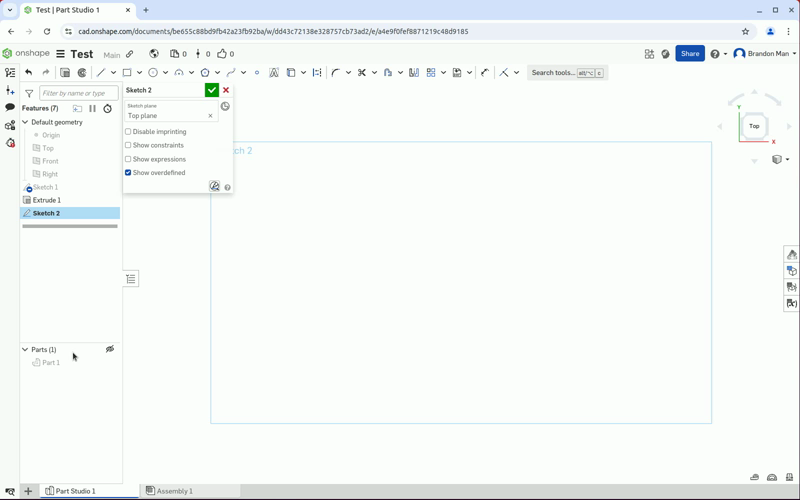
key_down(shift)
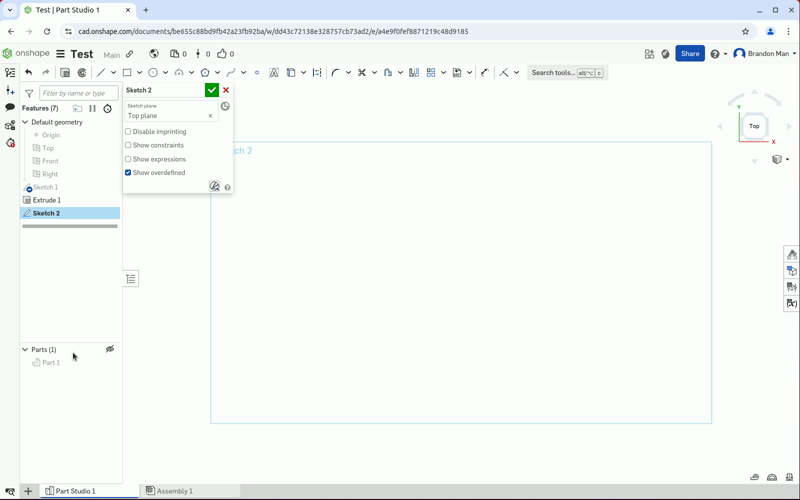
mouse_move(489, 300)
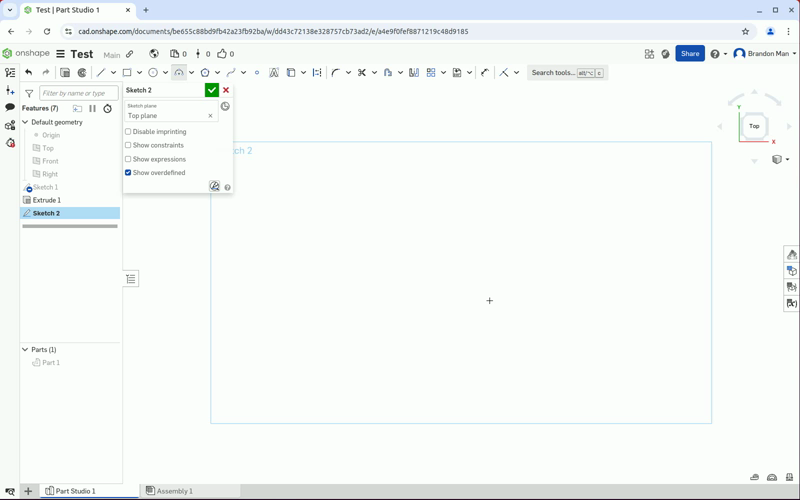
click(489, 300)
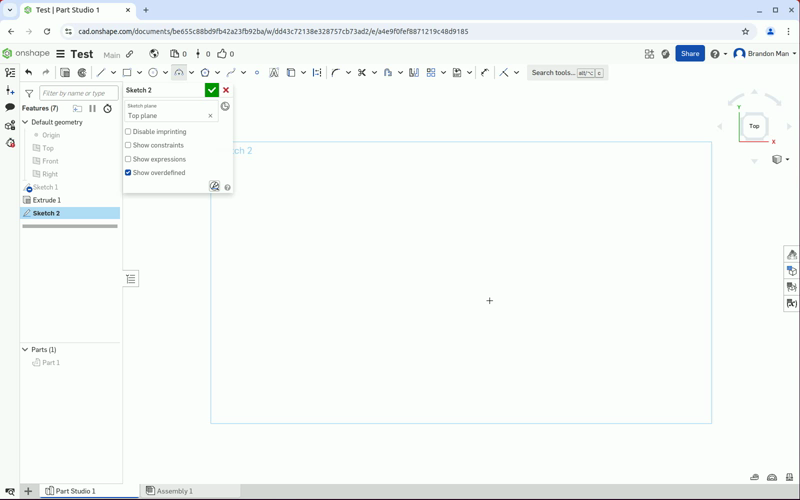
key_up(shift)
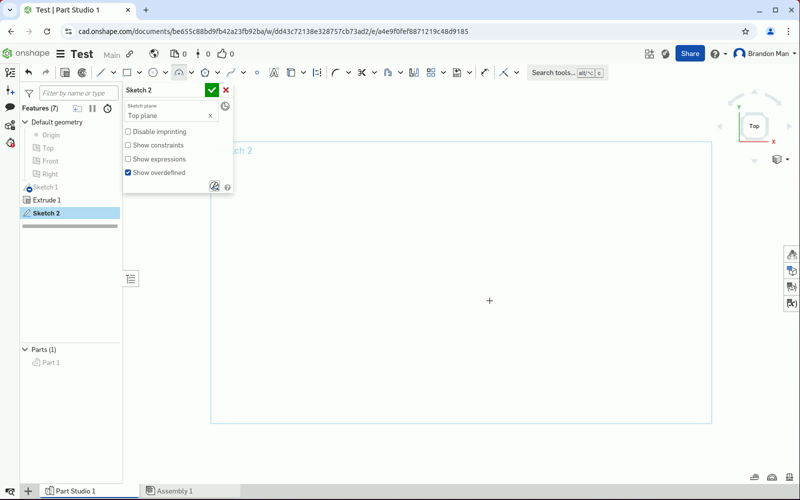
key_down(shift)
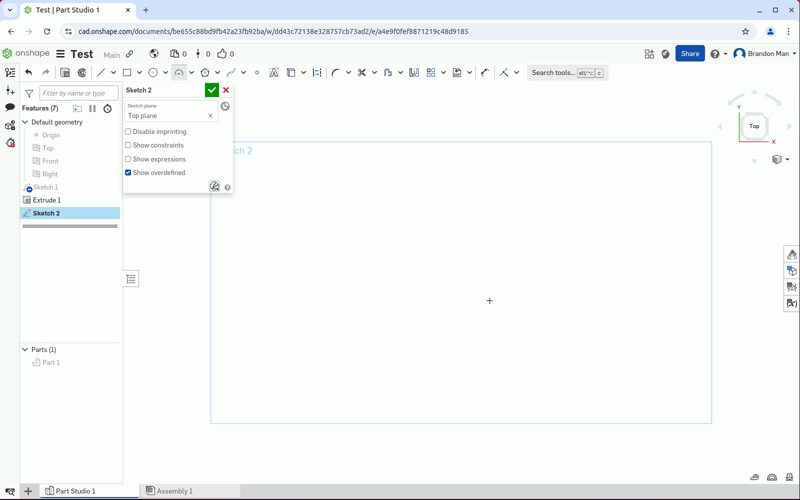
mouse_move(489, 265)
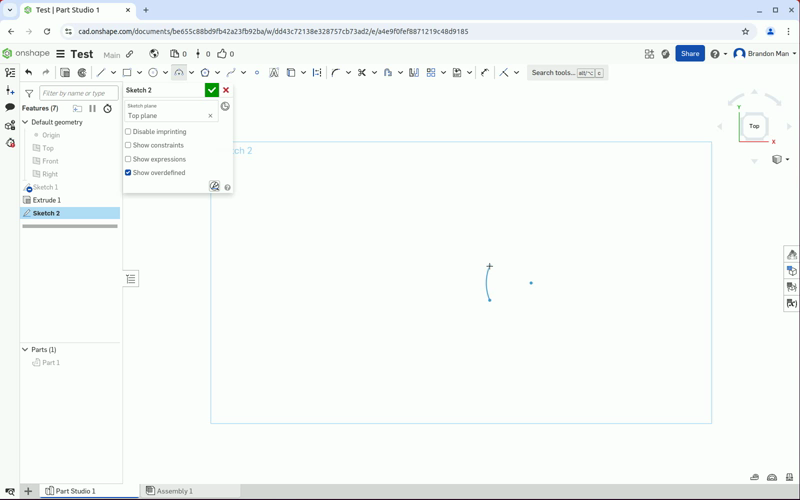
click(489, 265)
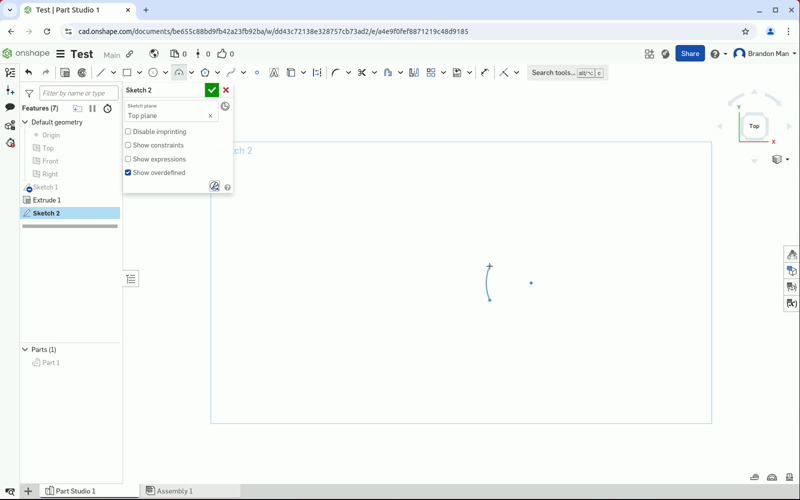
mouse_move(507, 283)
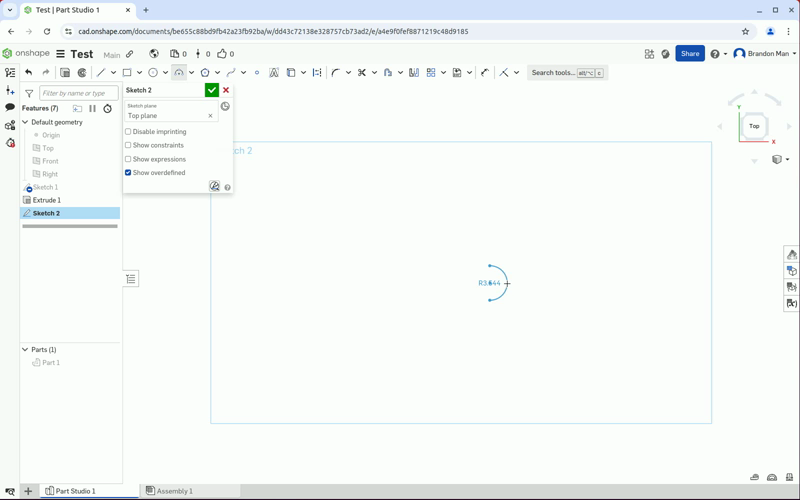
click(507, 283)
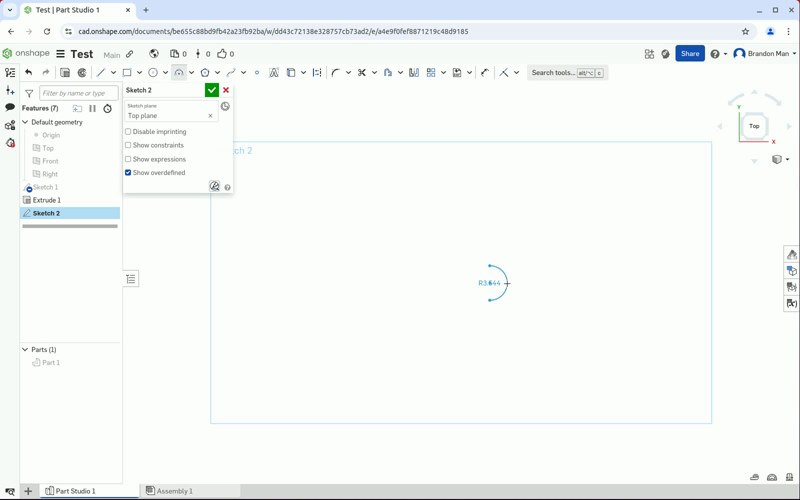
key_up(shift)
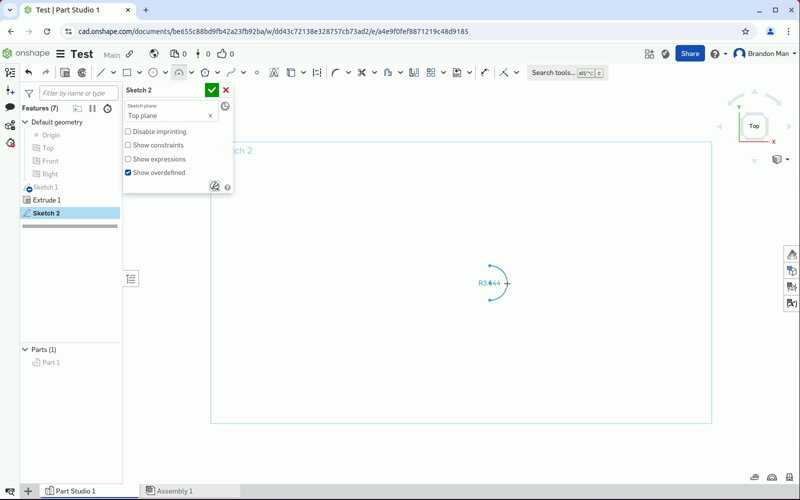
key(esc)
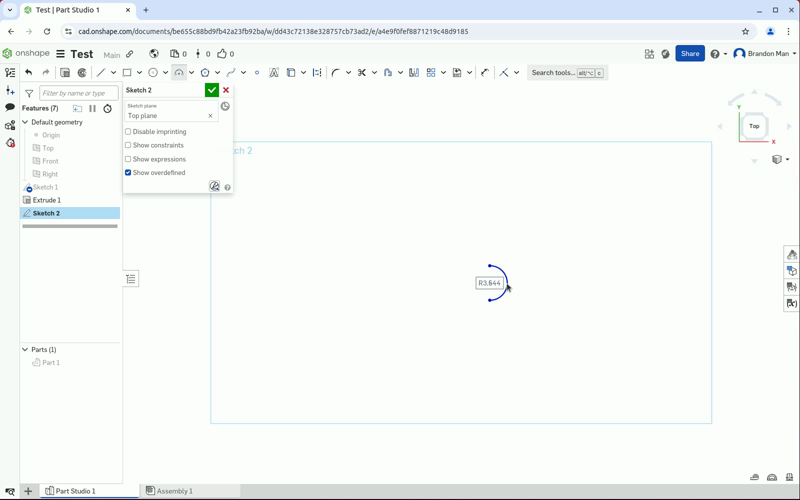
key(l)
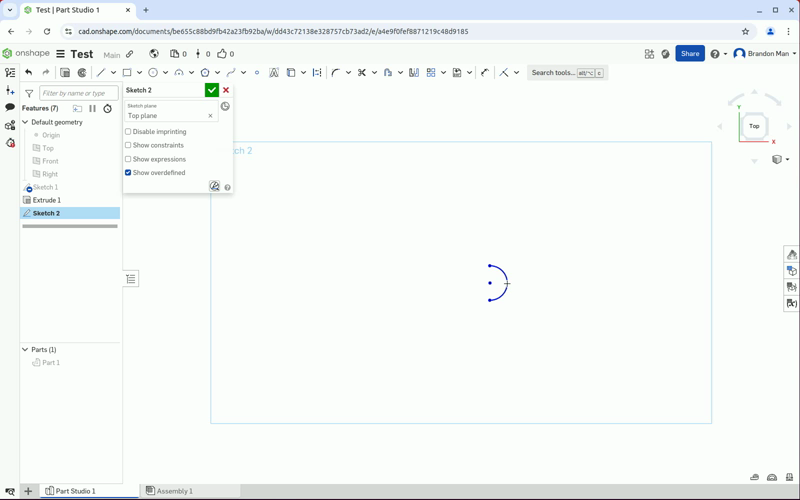
mouse_move(489, 265)
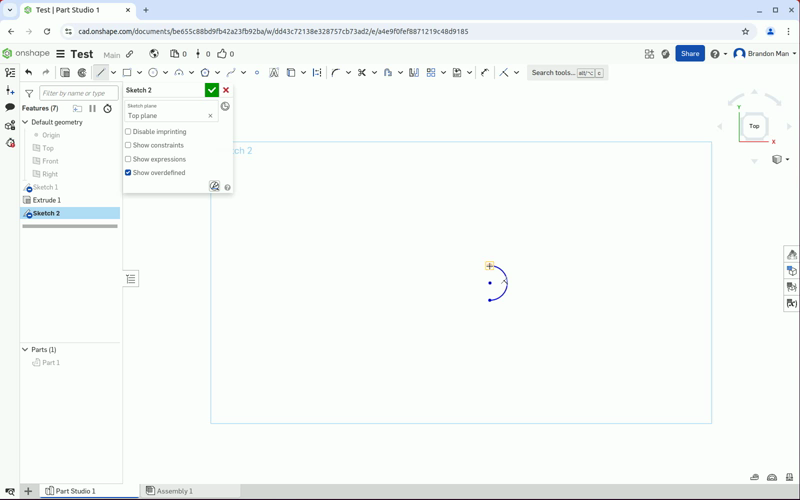
click(489, 265)
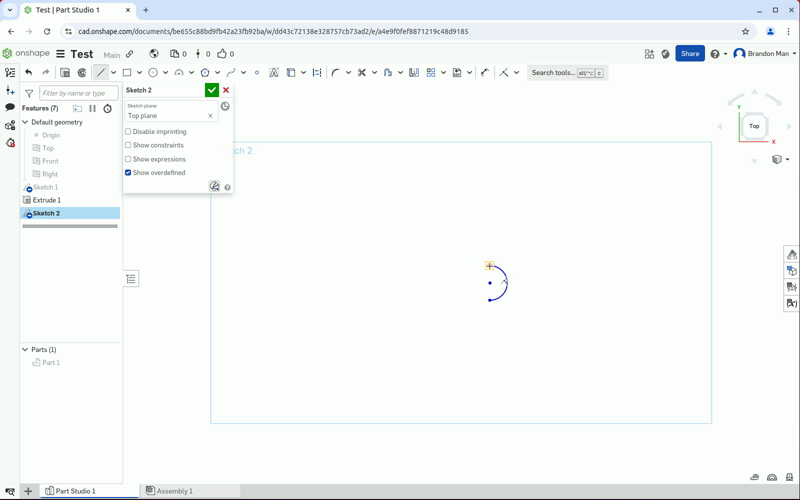
mouse_move(519, 265)
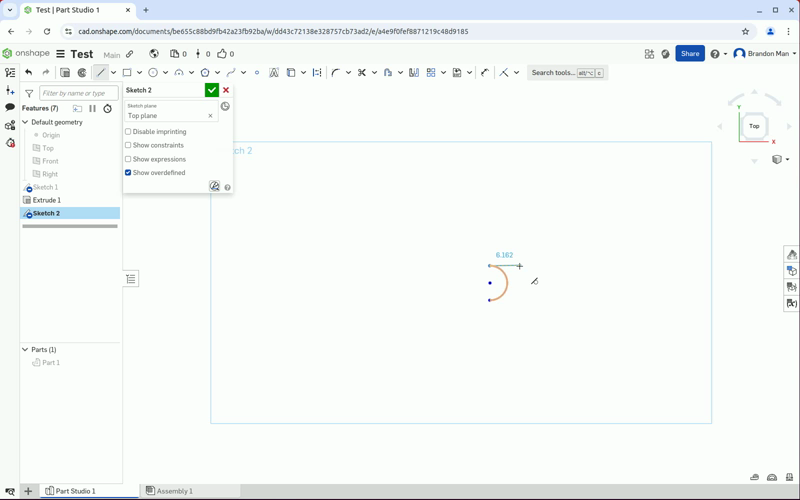
key_down(shift)
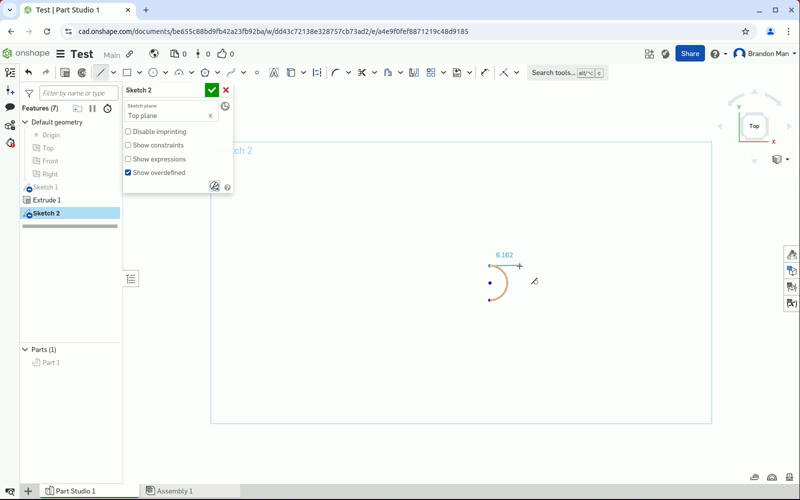
mouse_move(489, 300)
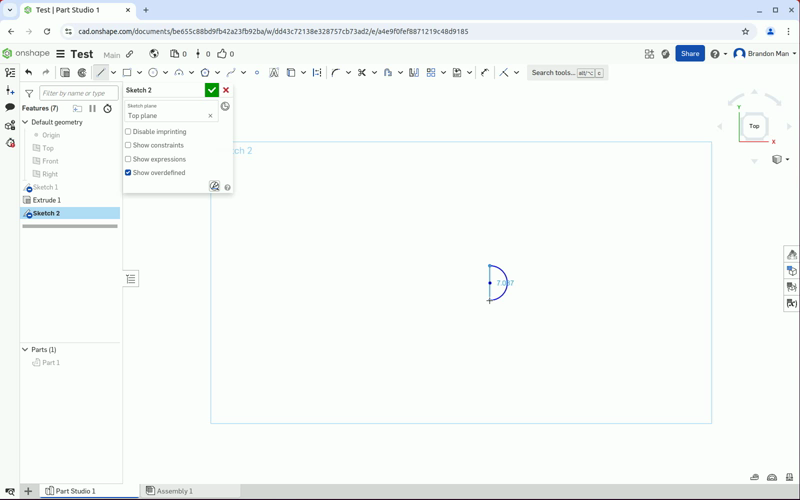
key_up(shift)
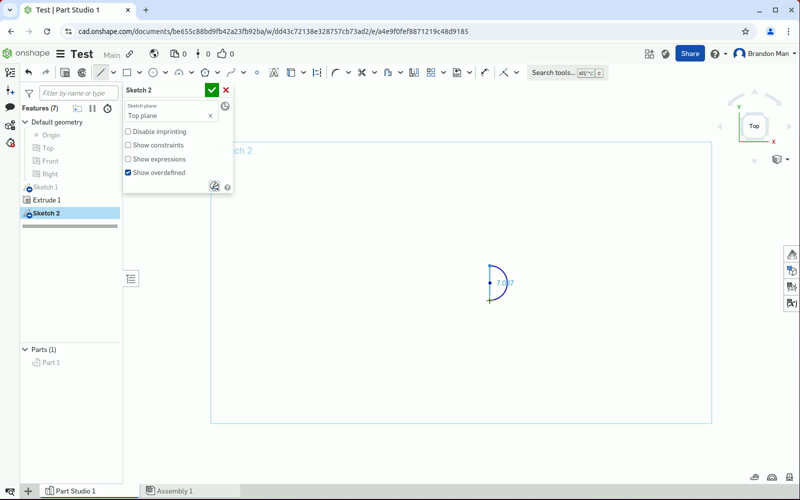
click(489, 300)
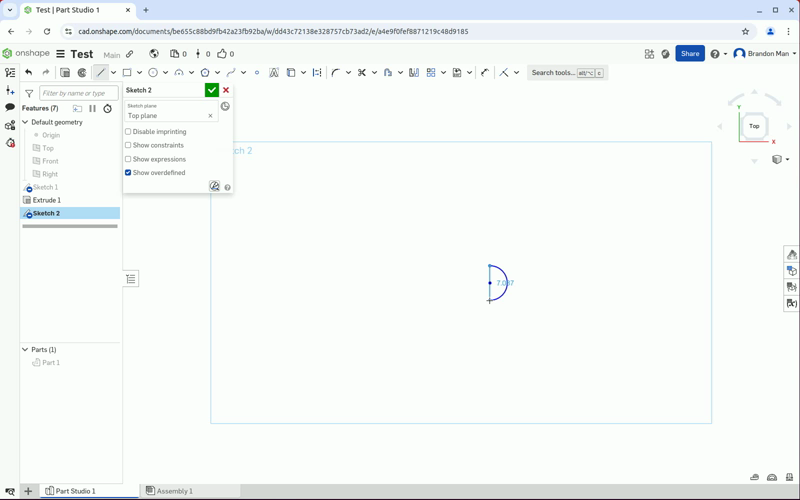
key(esc)
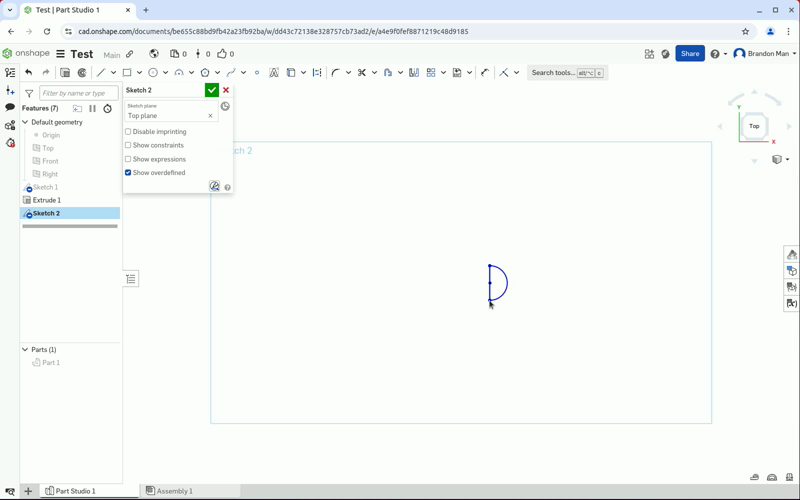
mouse_move(497, 270)
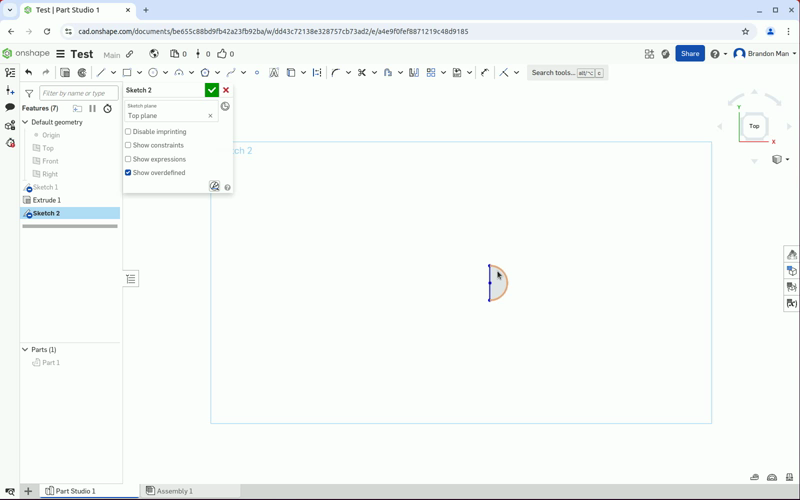
scroll(6)
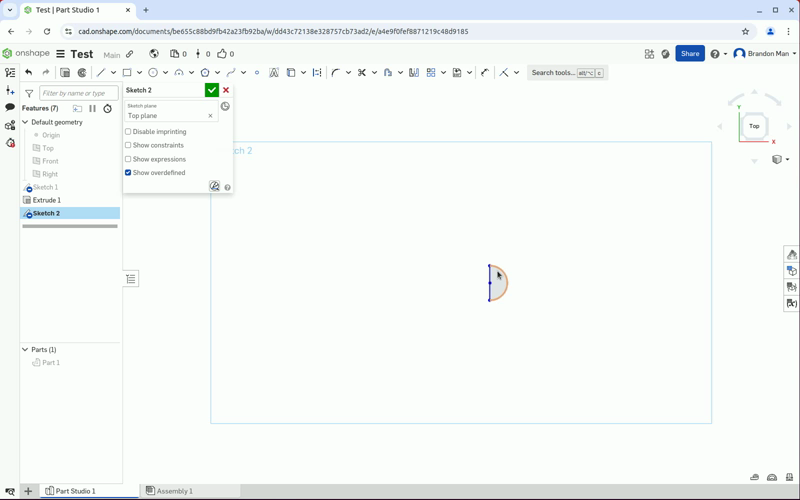
scroll(6)
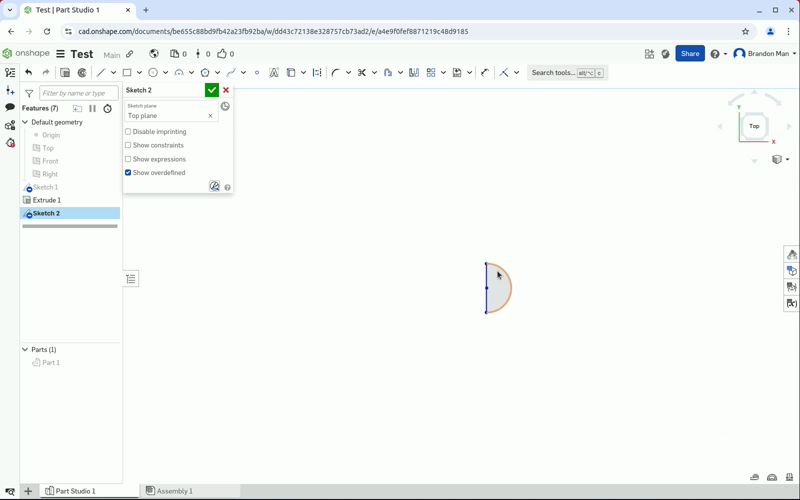
scroll(6)
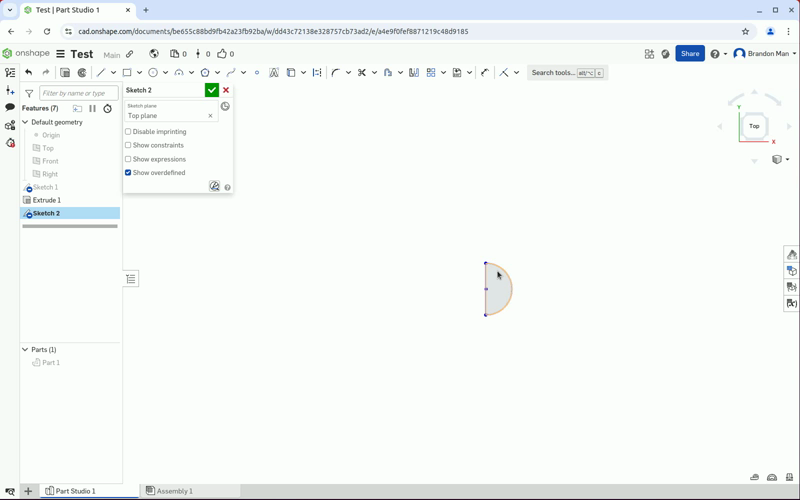
scroll(6)
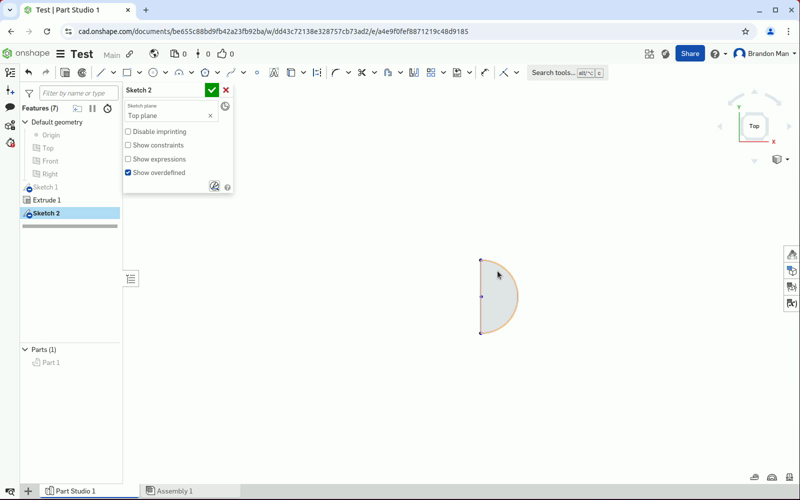
scroll(6)
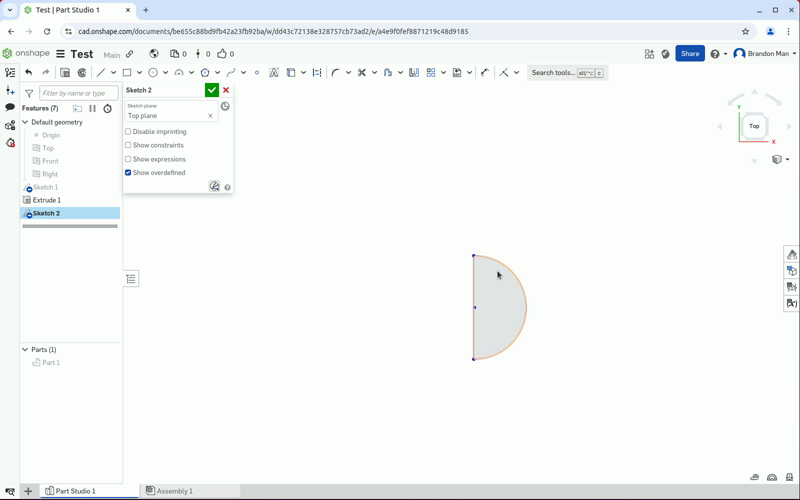
scroll(6)
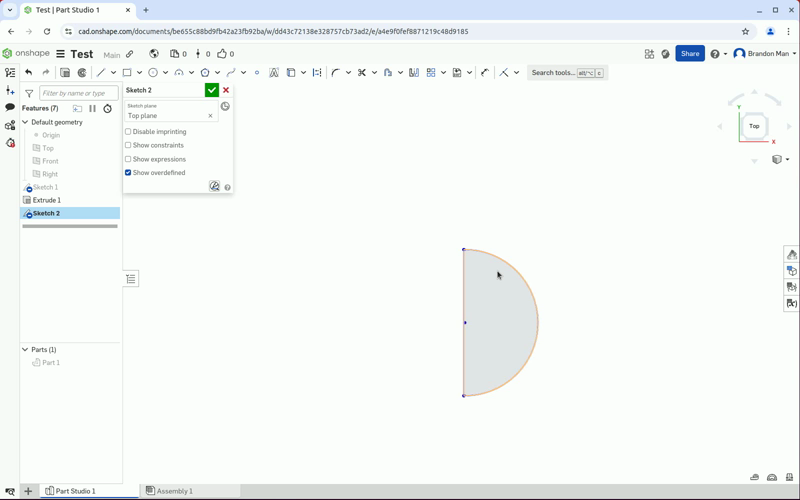
scroll(6)
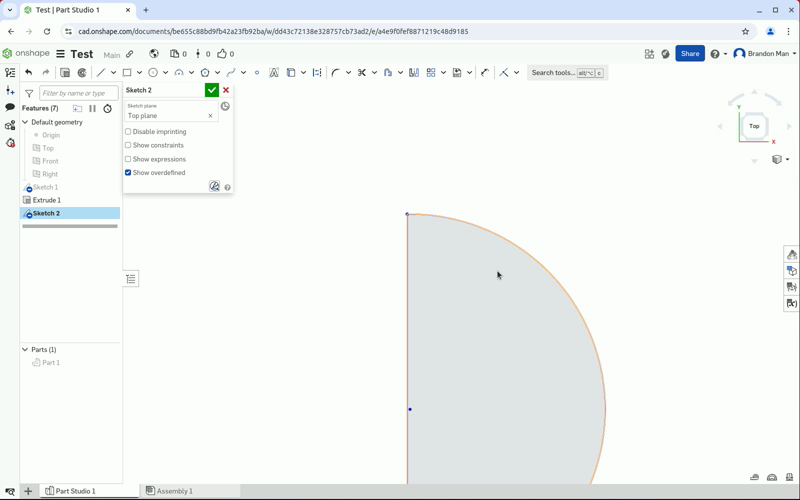
click(497, 270)
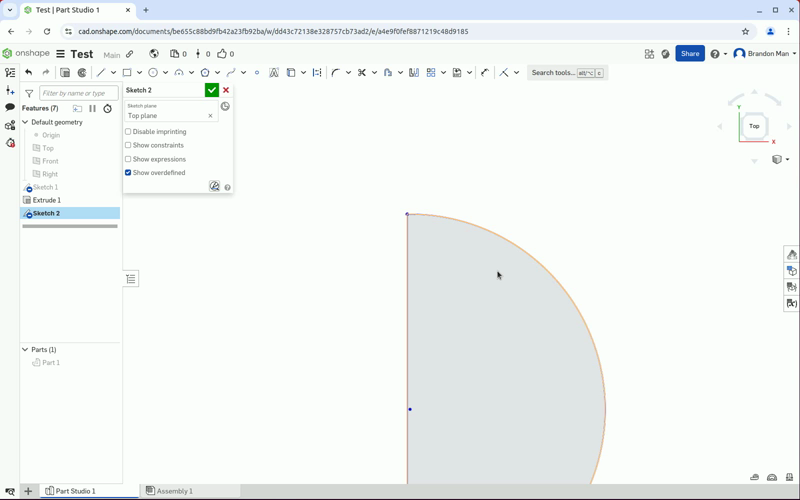
scroll(-6)
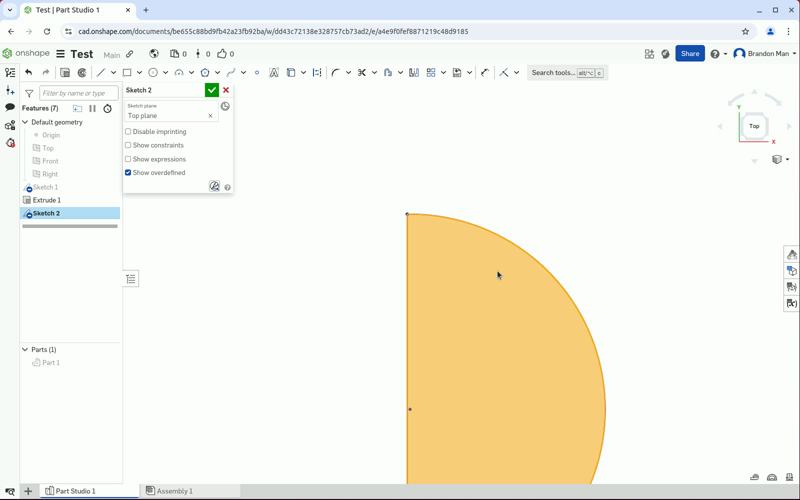
scroll(-6)
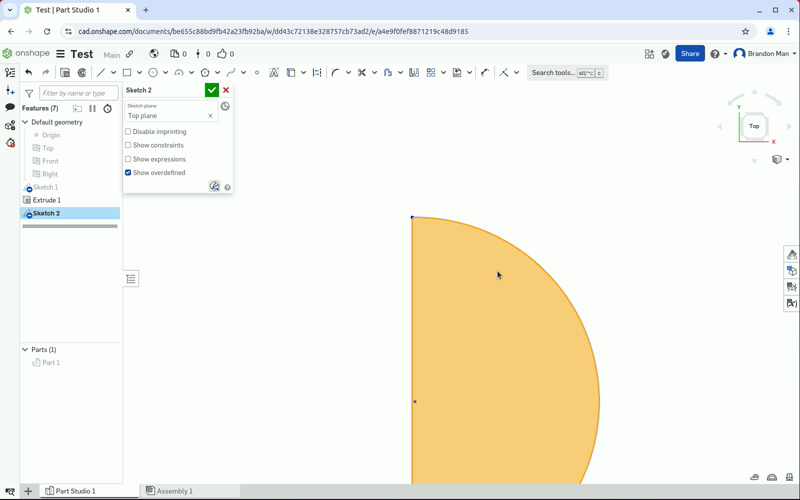
scroll(-6)
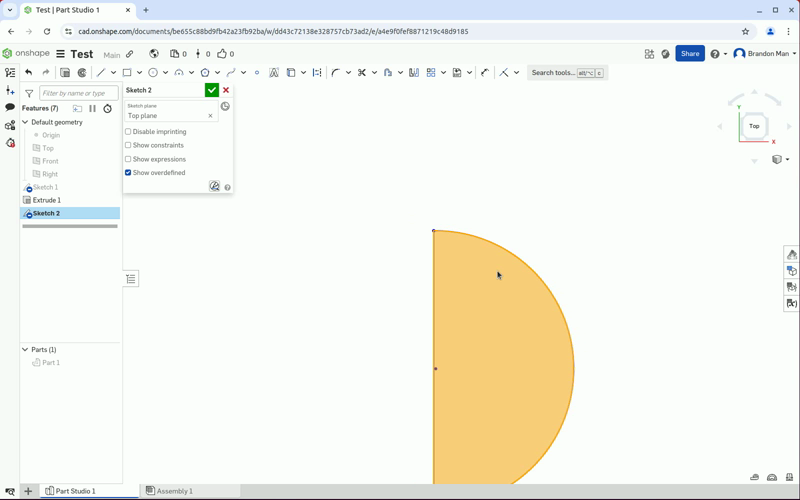
scroll(-6)
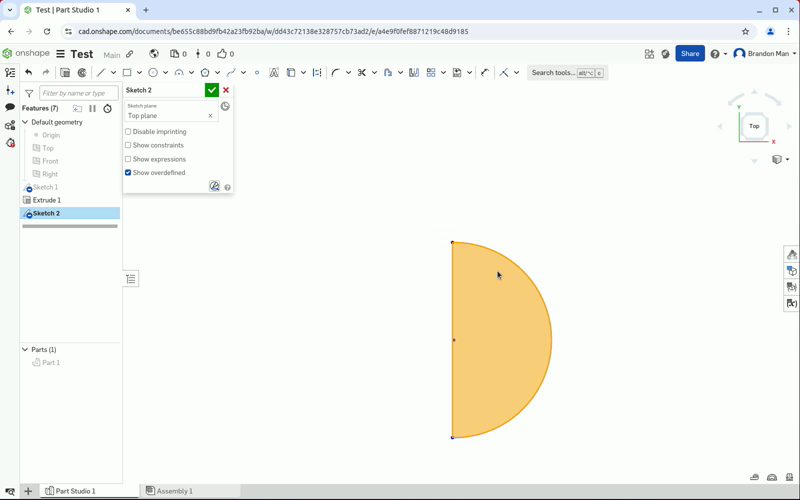
scroll(-6)
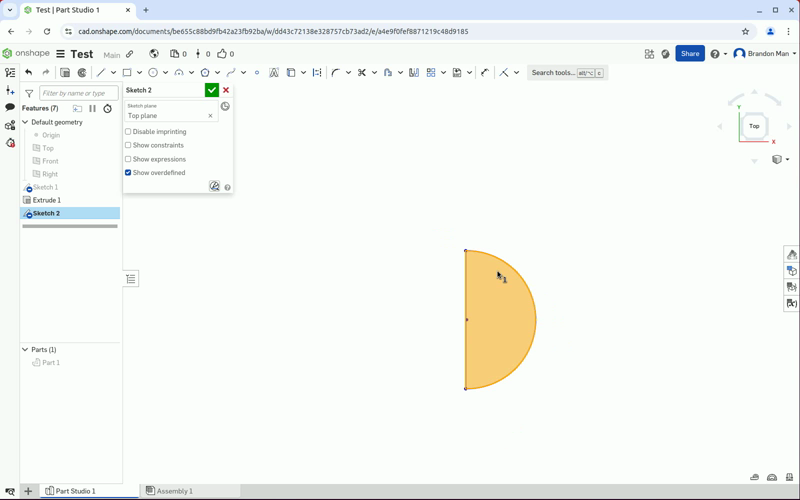
scroll(-6)
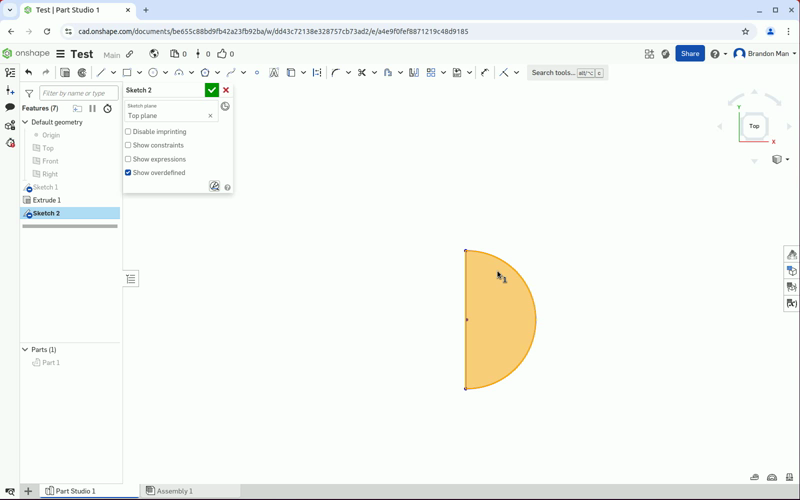
scroll(-6)
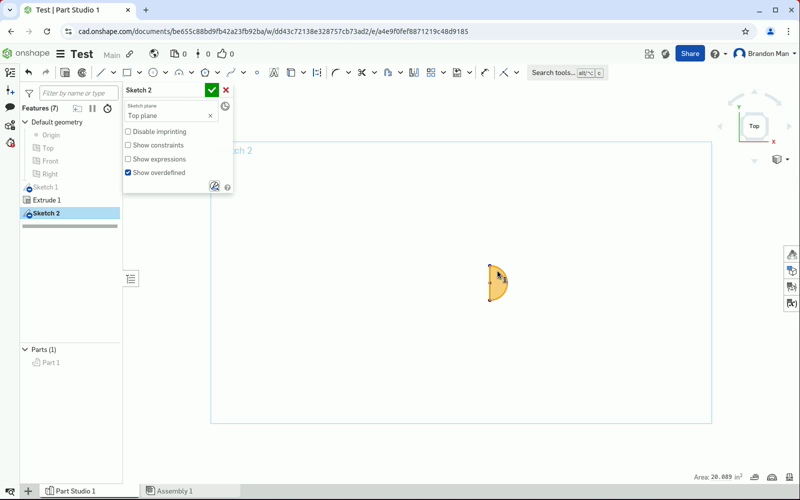
mouse_move(73, 352)
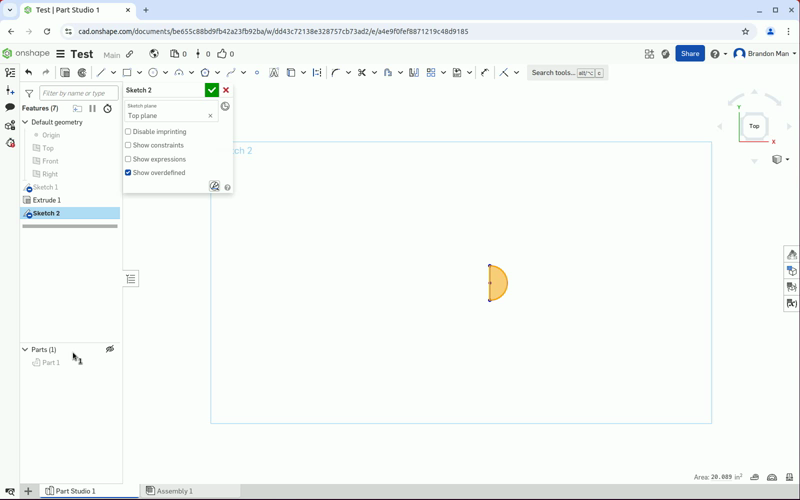
key(shift+y)
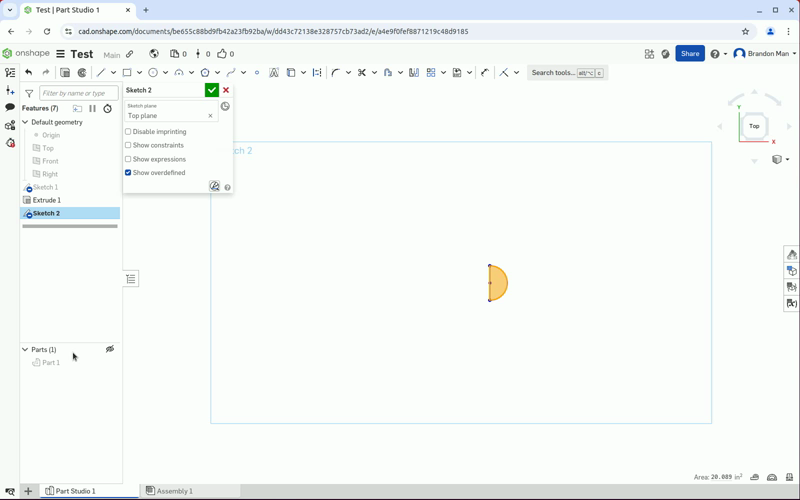
key(shift+e)
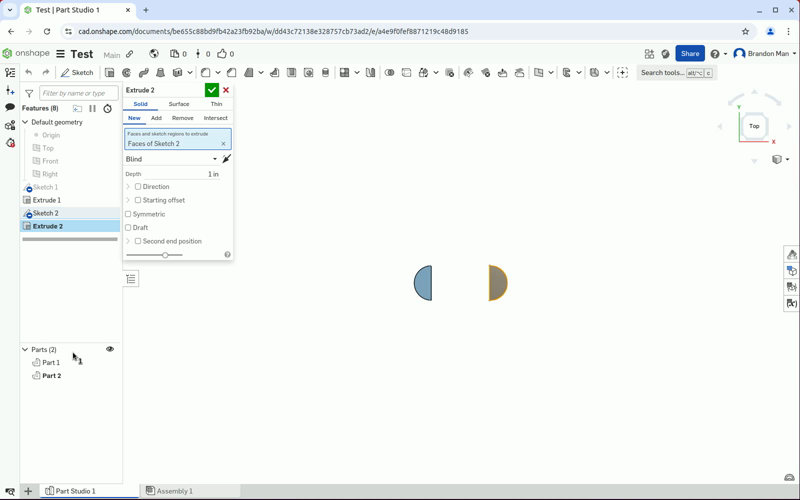
mouse_move(143, 106)
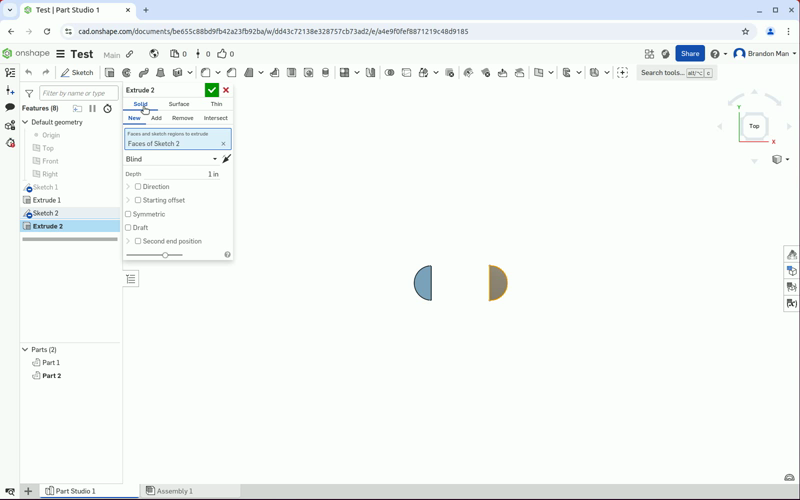
click(143, 106)
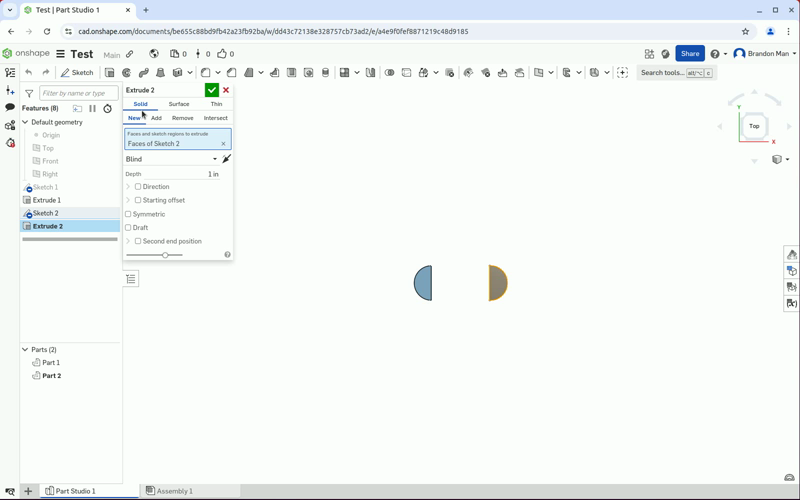
mouse_move(137, 120)
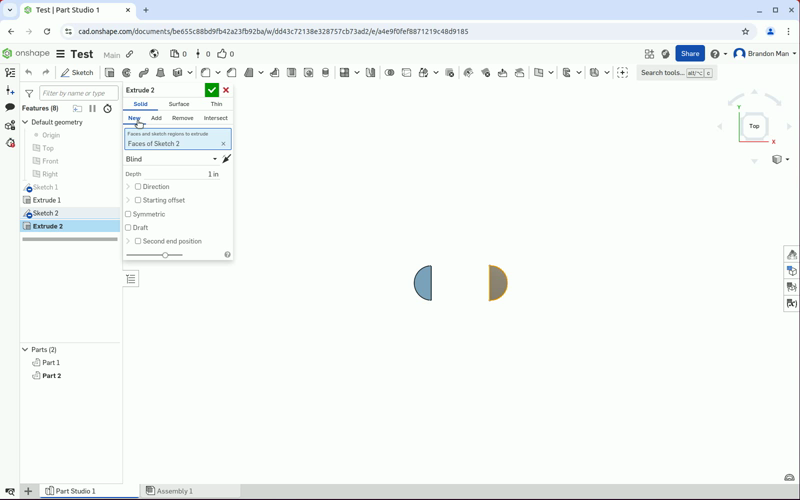
click(137, 120)
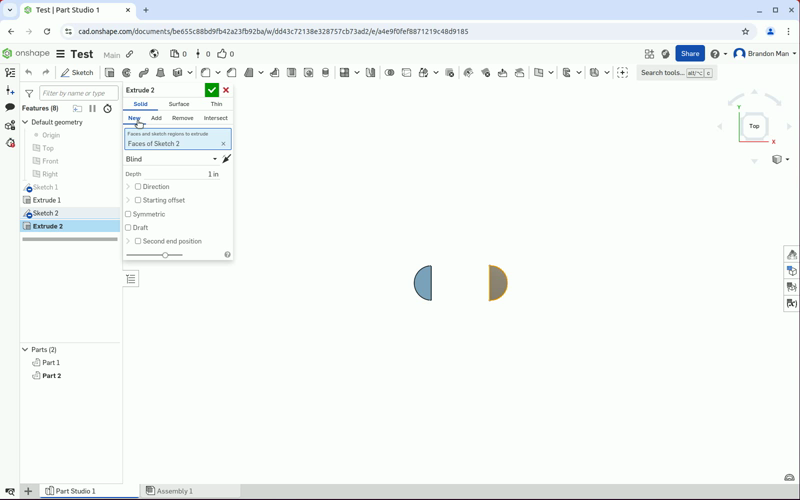
key(tab, 4)
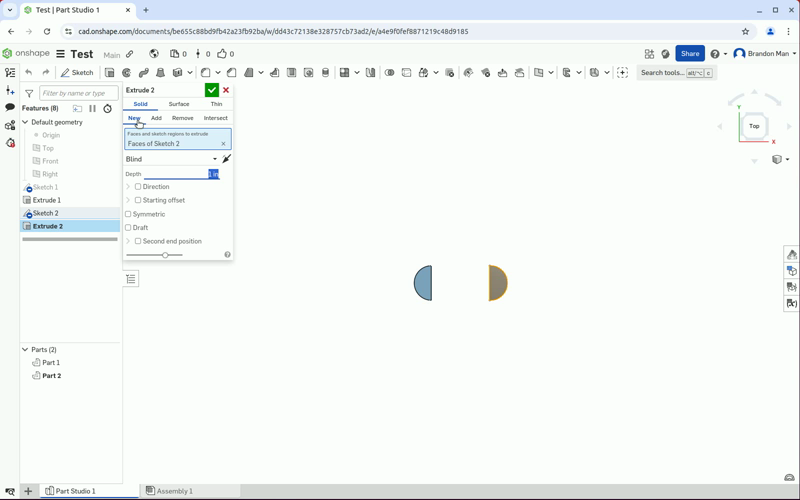
text(46.216)
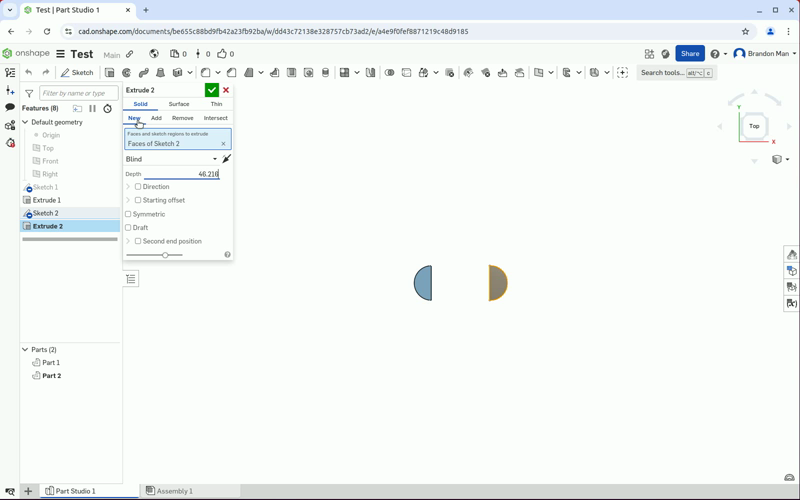
key(tab, 3)
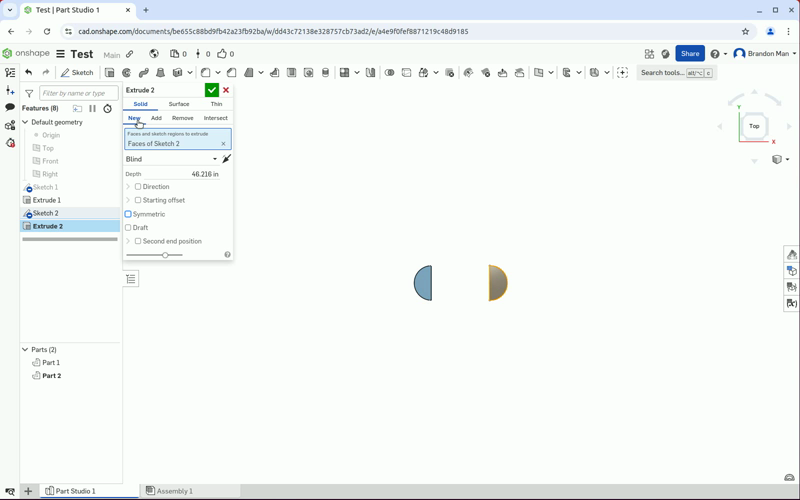
key(space)
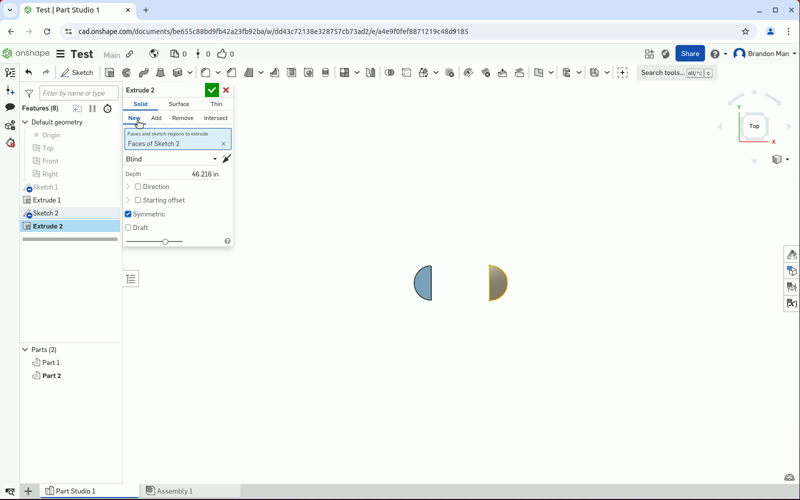
key(enter)
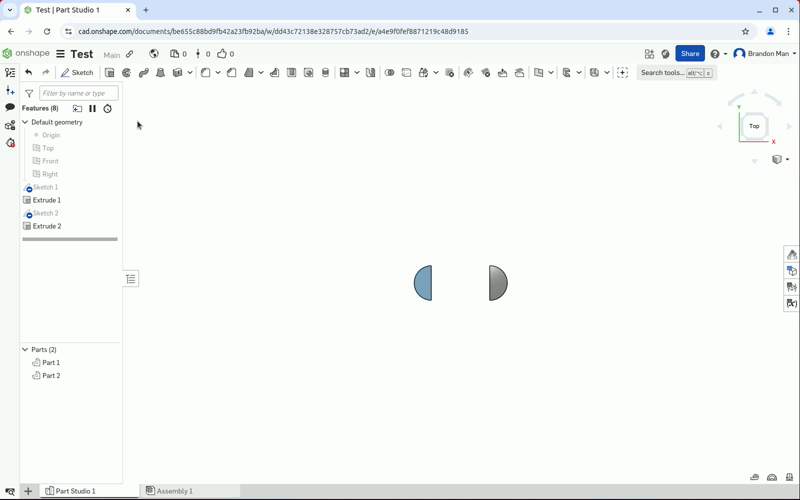
key(shift+h)
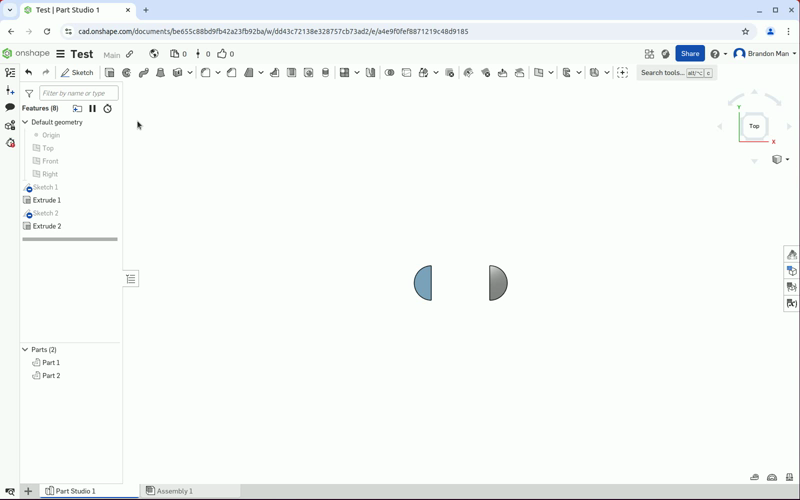
key(shift+h)
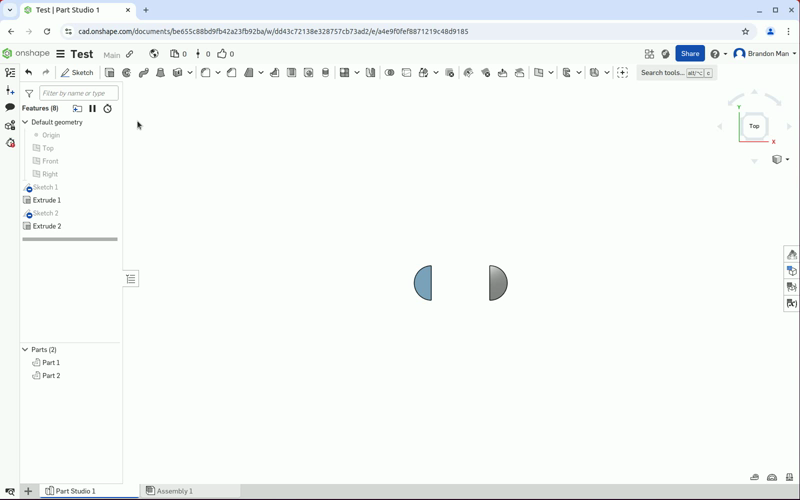
mouse_move(73, 189)
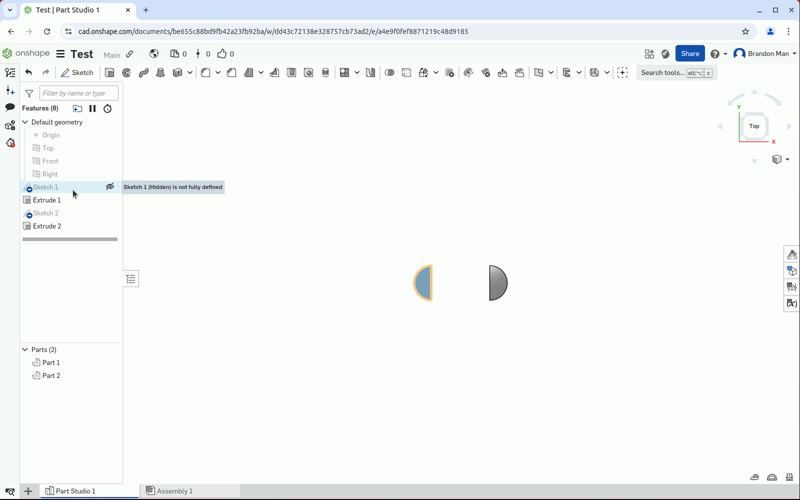
click(73, 189)
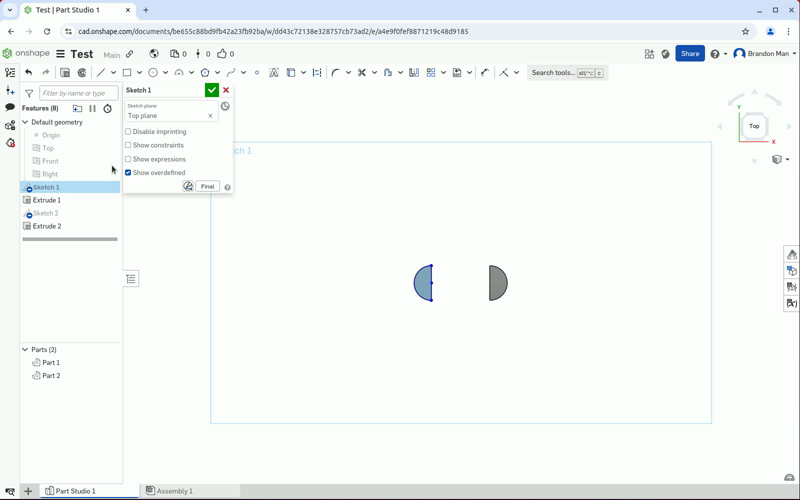
mouse_move(229, 92)
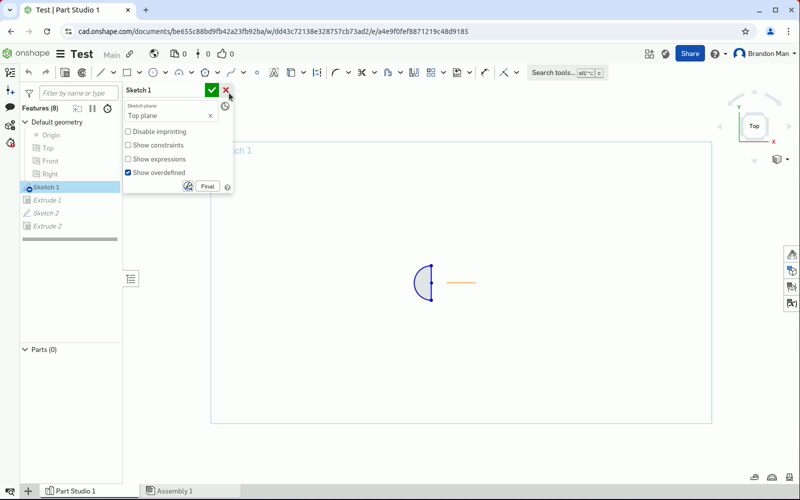
click(229, 92)
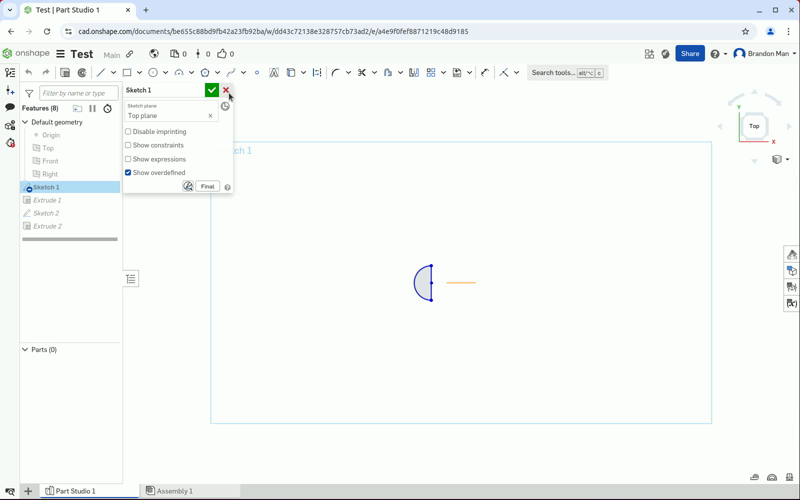
key(shift+s)
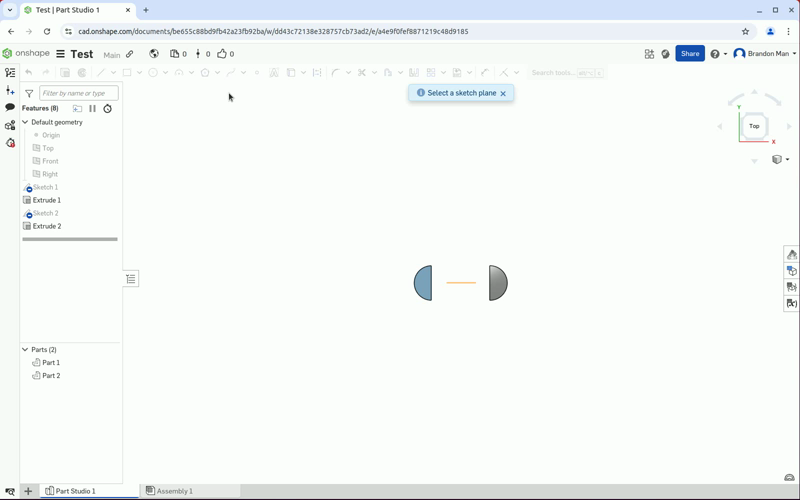
mouse_move(73, 150)
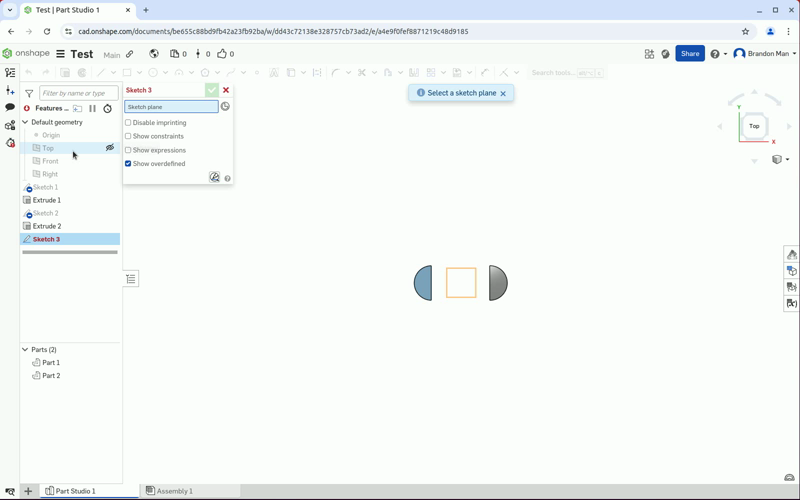
click(73, 150)
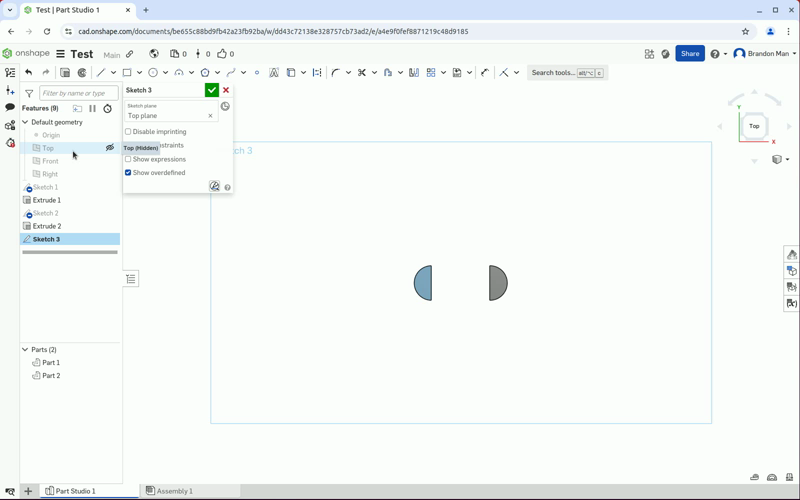
mouse_move(73, 352)
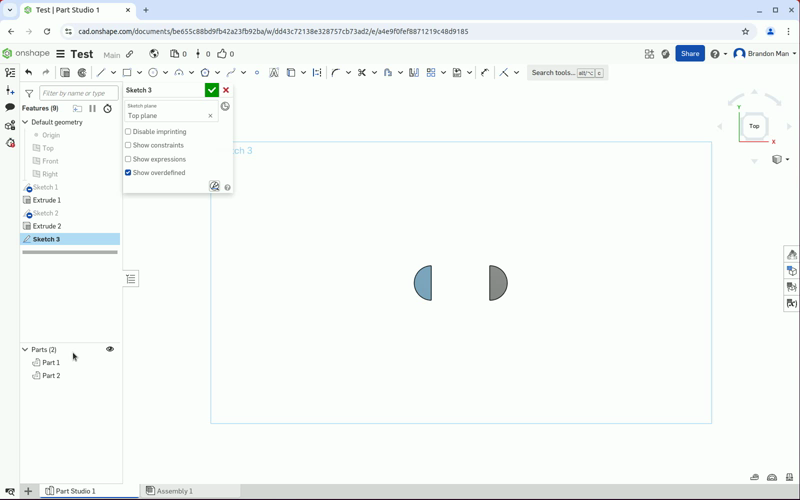
key(y)
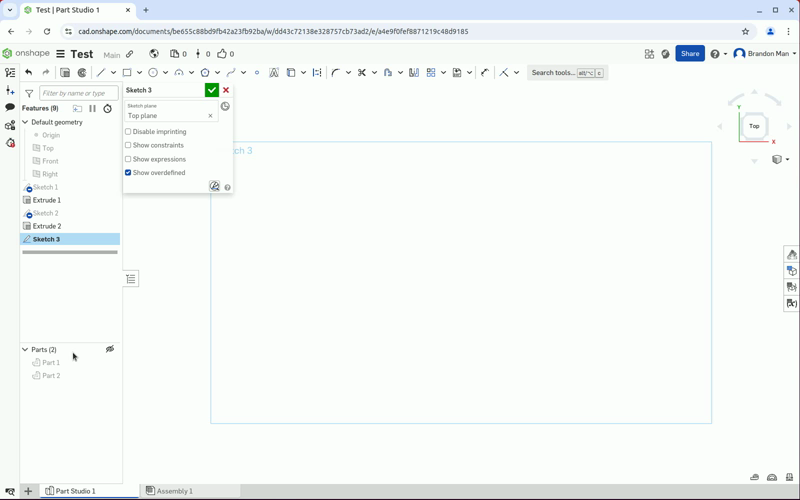
key(l)
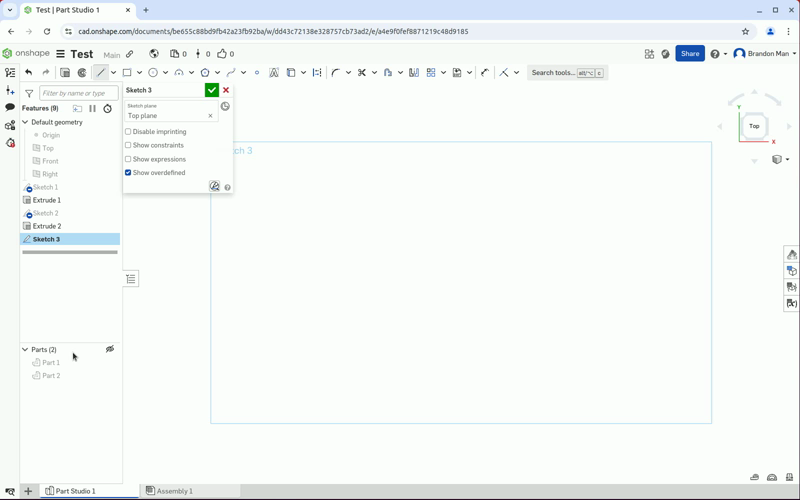
key_down(shift)
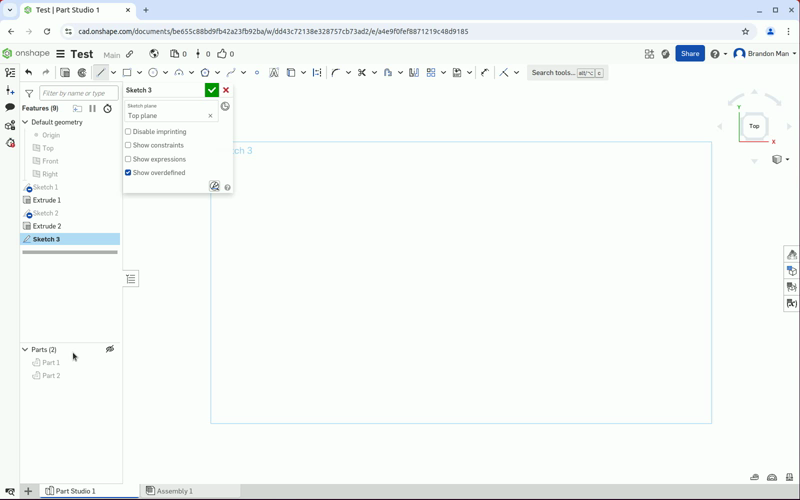
mouse_move(431, 300)
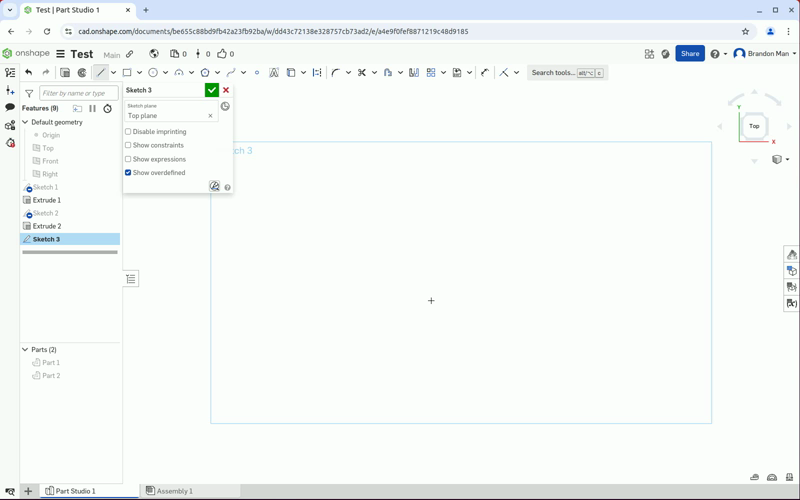
click(431, 300)
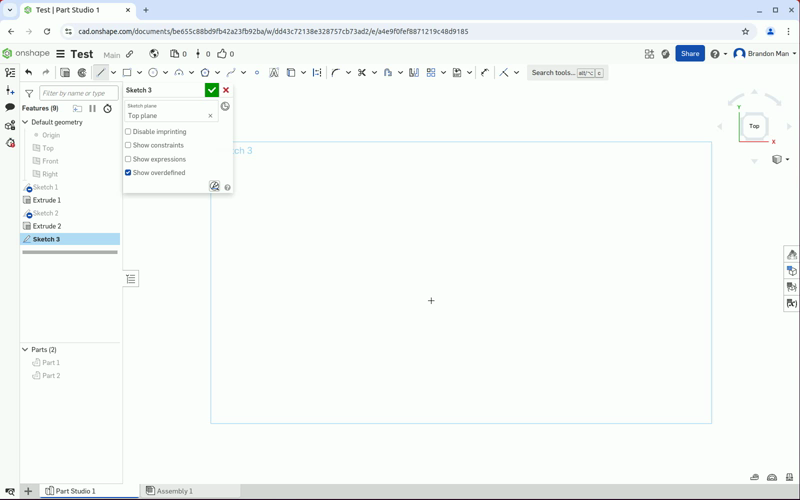
key_up(shift)
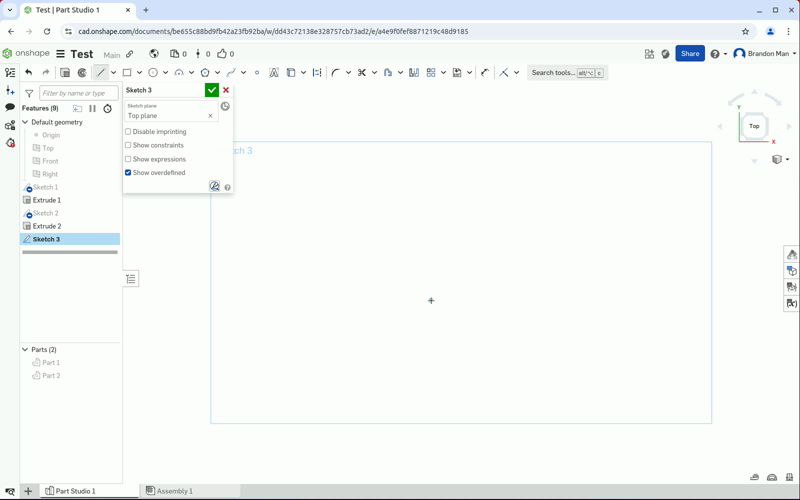
key_down(shift)
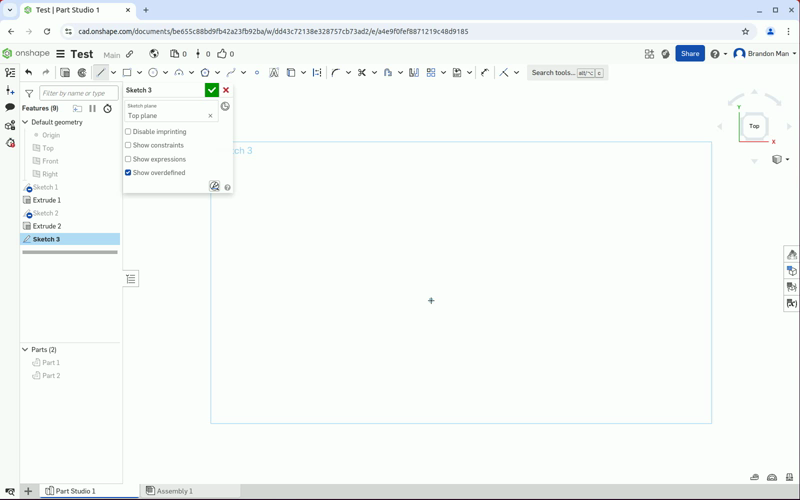
mouse_move(492, 300)
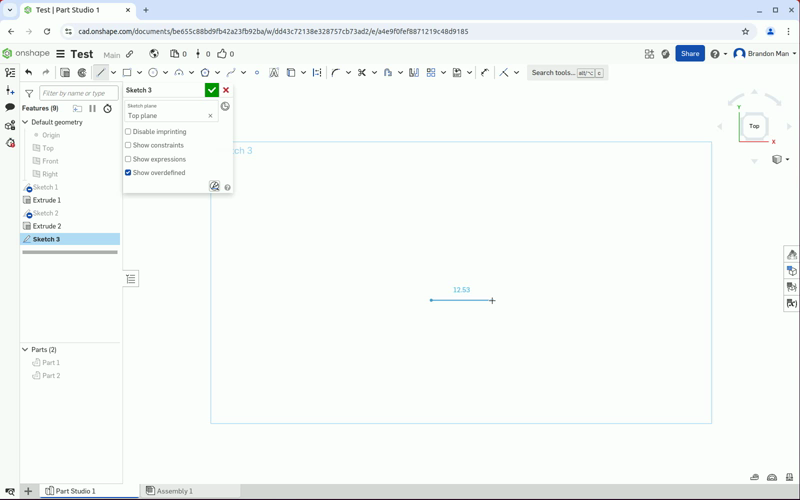
click(492, 300)
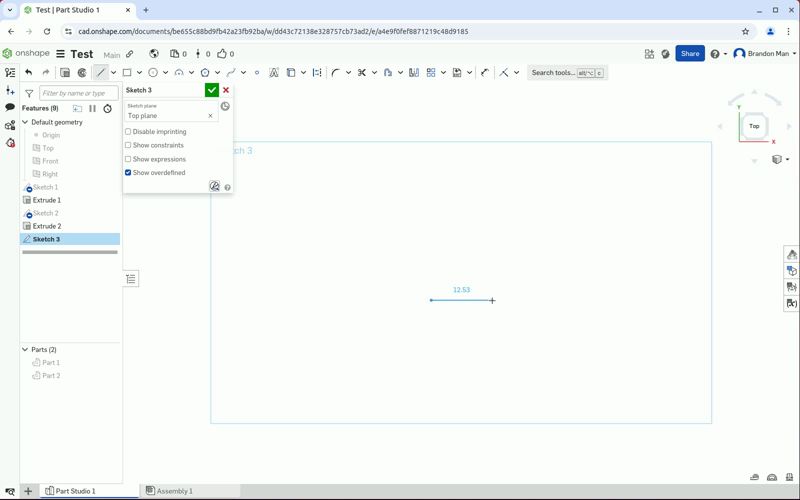
key_up(shift)
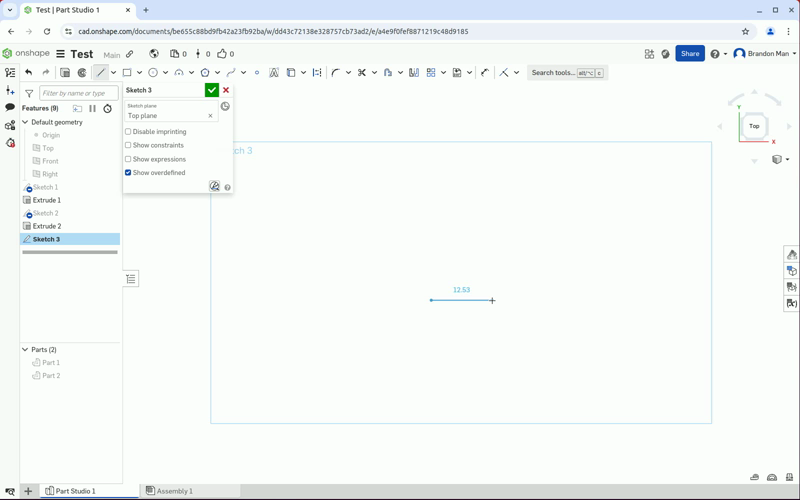
key_down(shift)
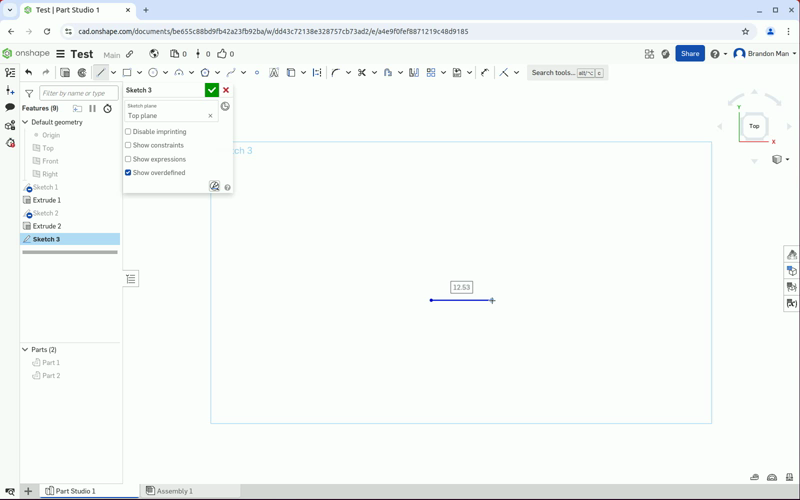
mouse_move(522, 300)
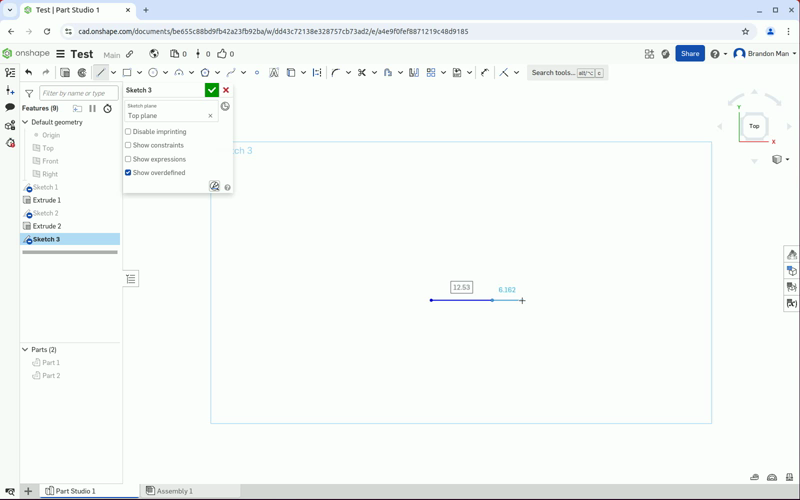
mouse_move(492, 266)
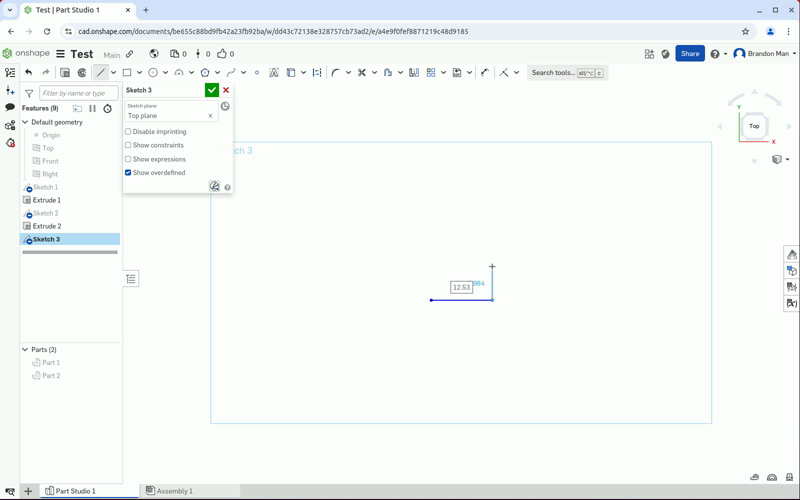
click(492, 266)
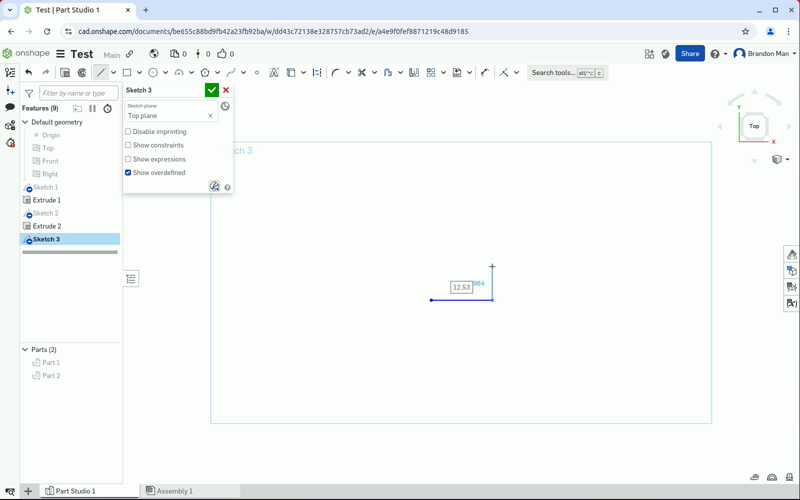
key_up(shift)
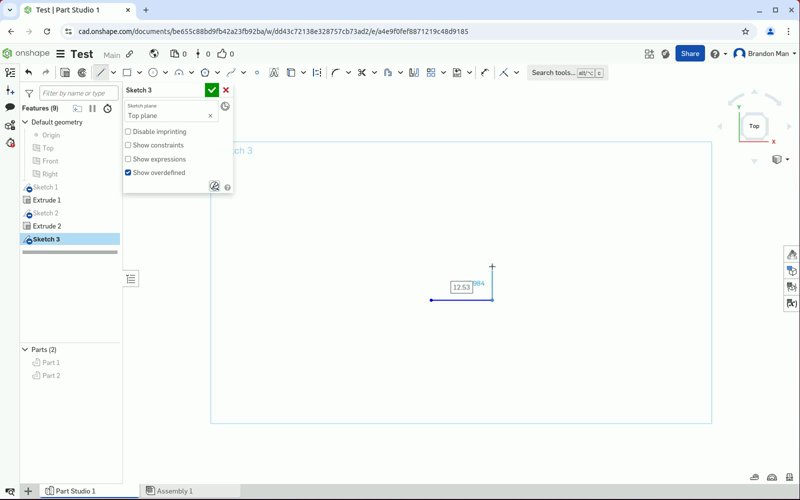
key_down(shift)
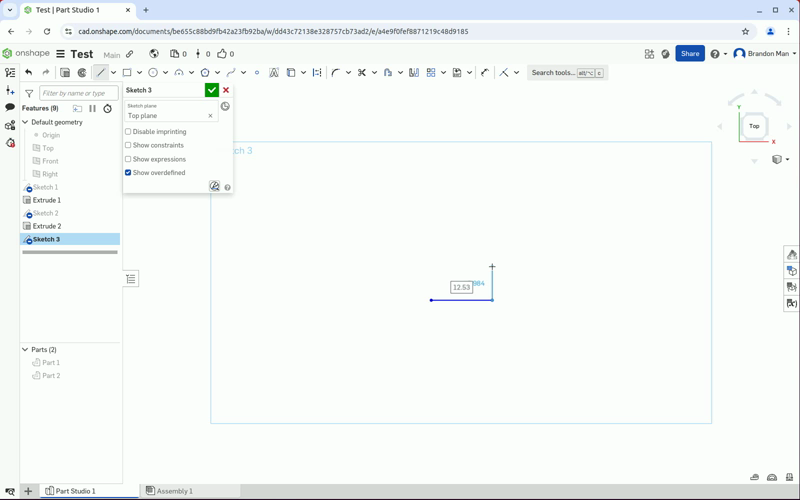
mouse_move(431, 266)
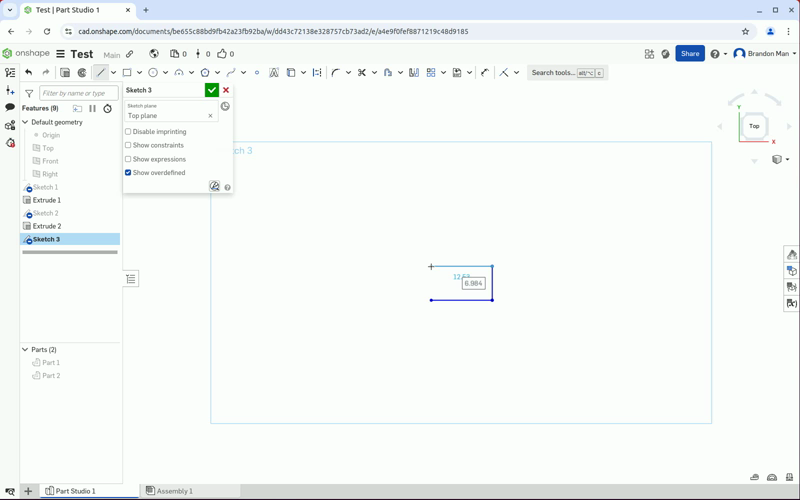
click(431, 266)
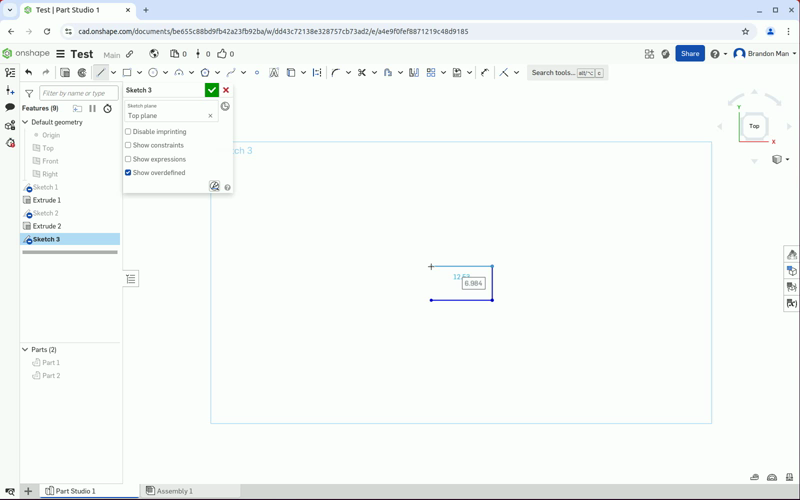
key_up(shift)
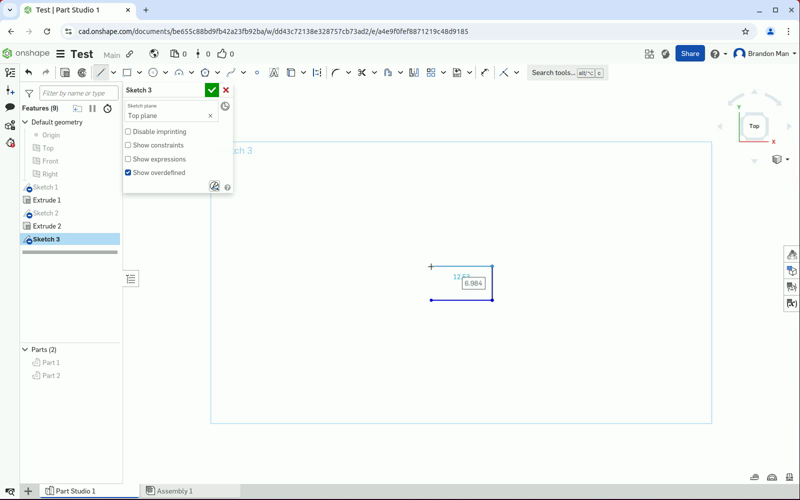
mouse_move(461, 266)
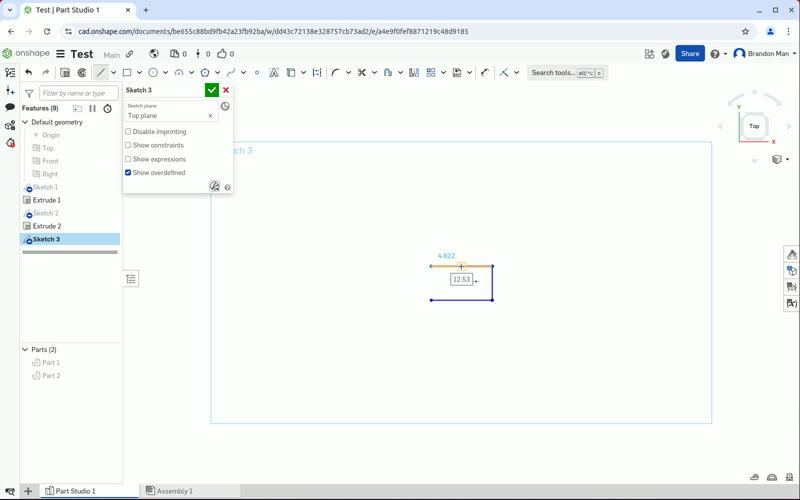
key_down(shift)
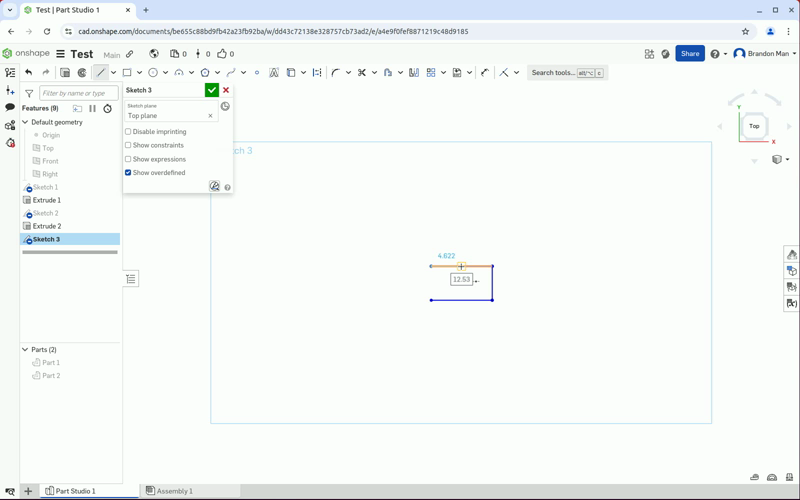
mouse_move(431, 300)
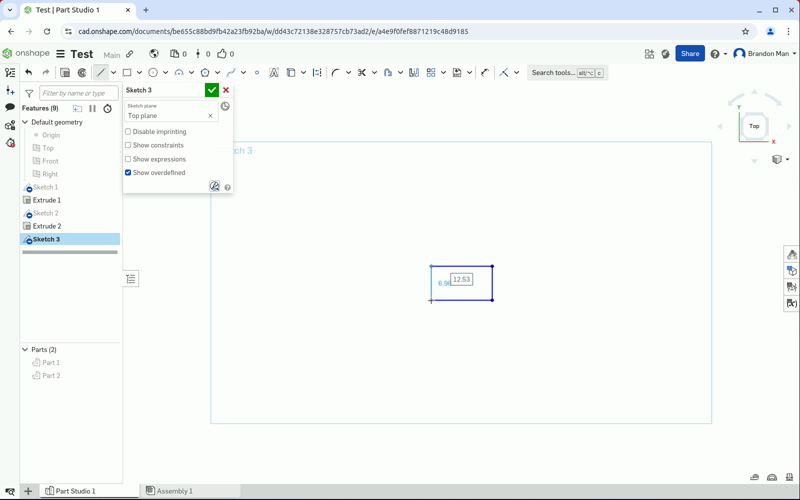
key_up(shift)
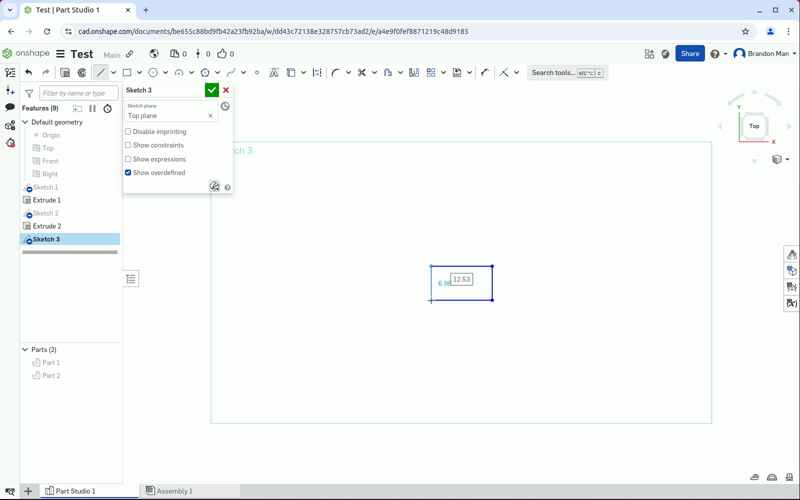
click(431, 300)
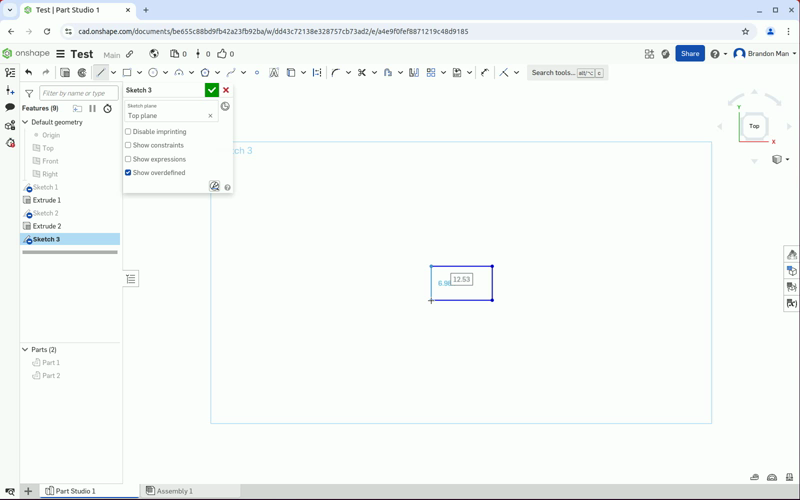
key(esc)
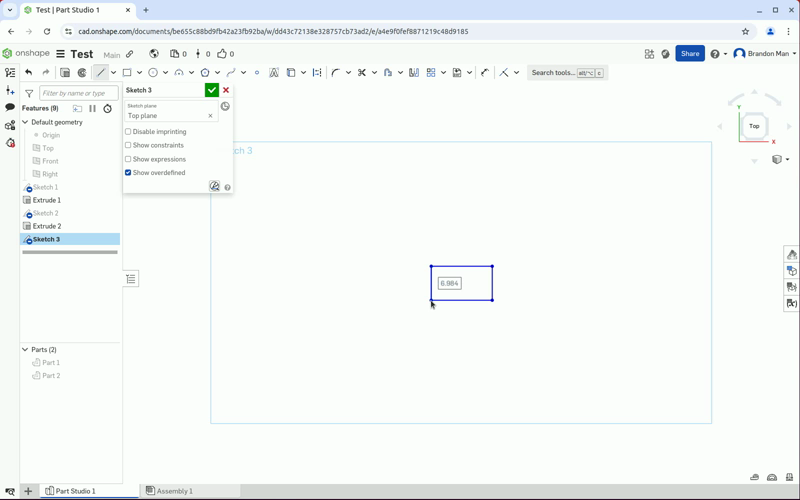
mouse_move(441, 280)
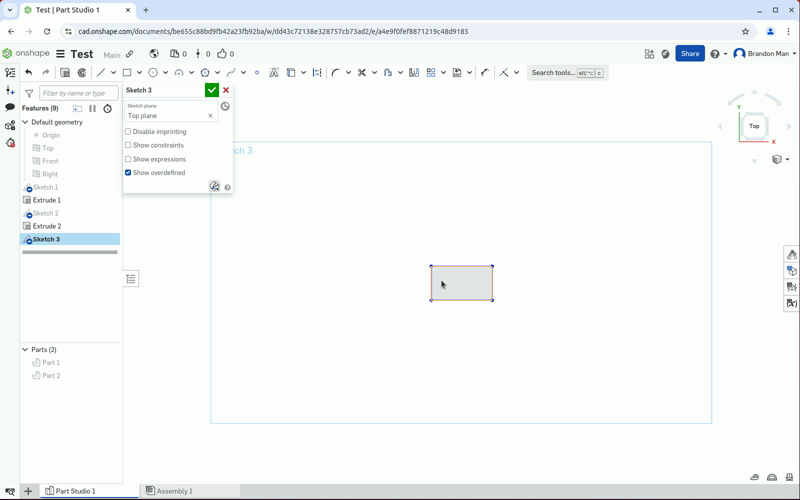
click(441, 280)
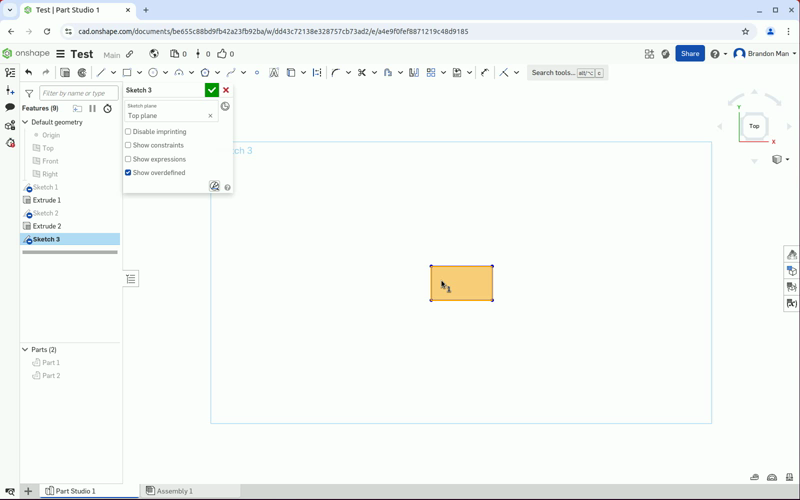
mouse_move(73, 352)
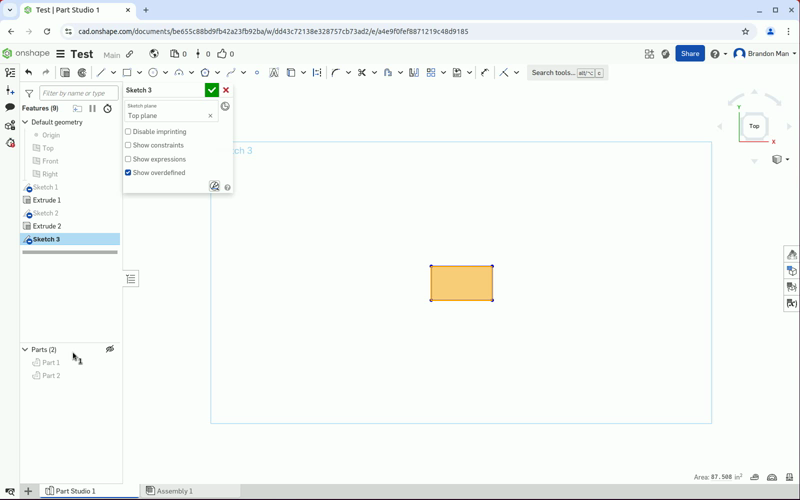
key(shift+y)
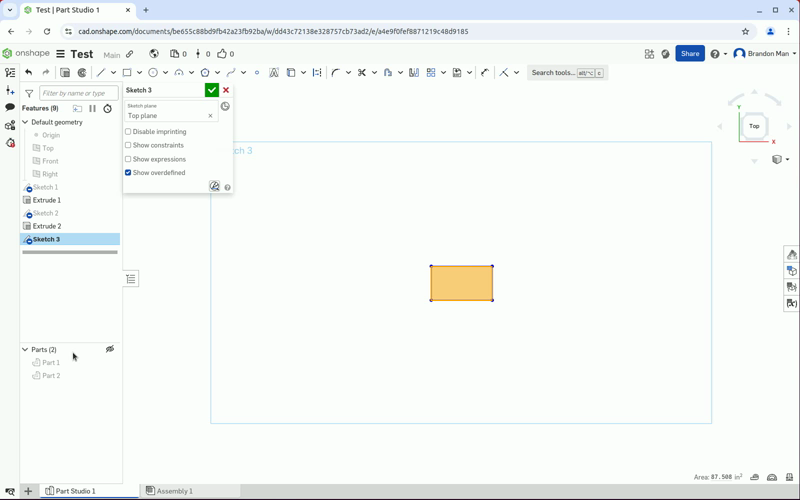
key(shift+e)
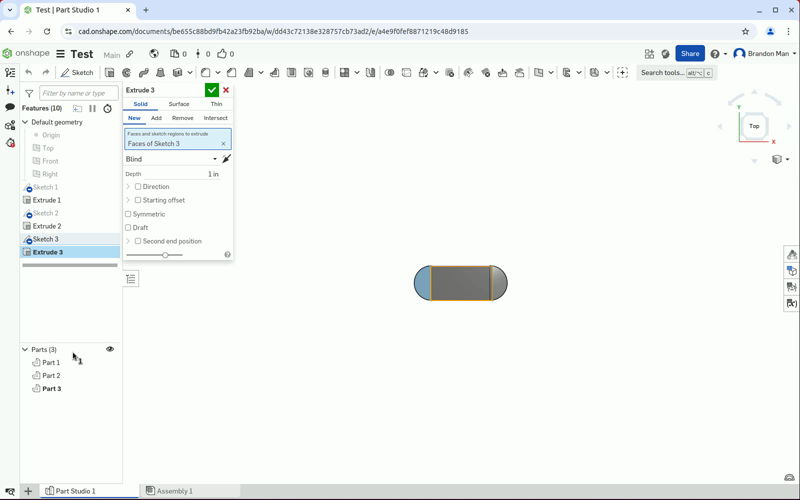
mouse_move(143, 106)
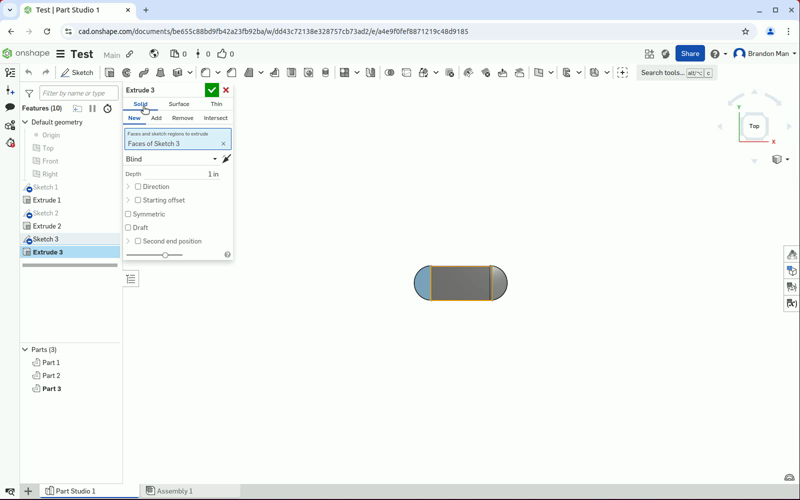
click(143, 106)
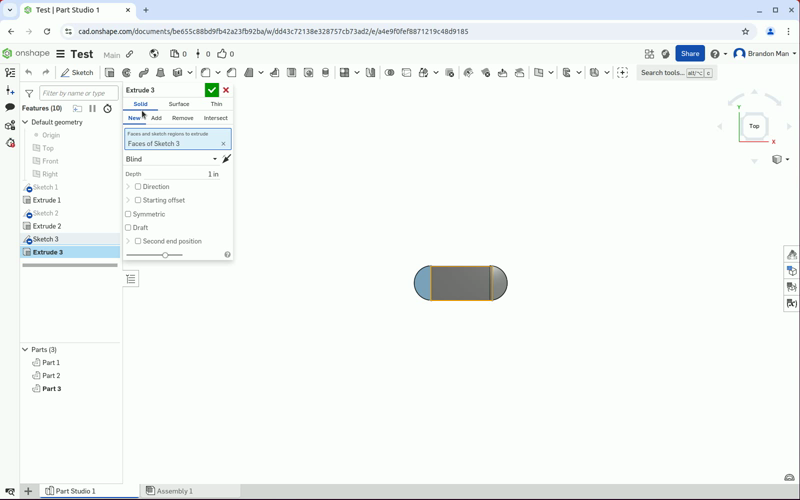
mouse_move(137, 120)
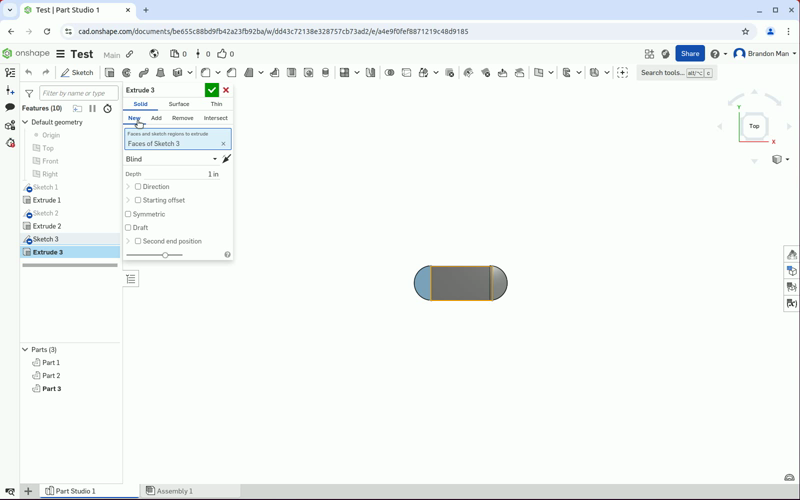
click(137, 120)
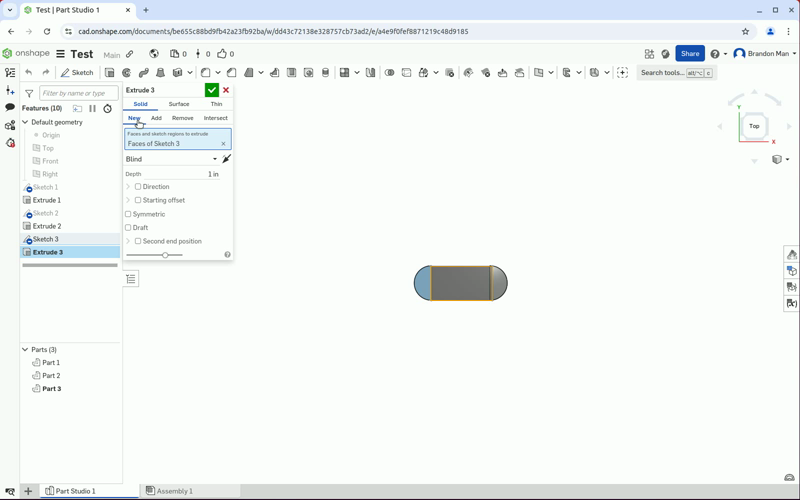
key(tab, 4)
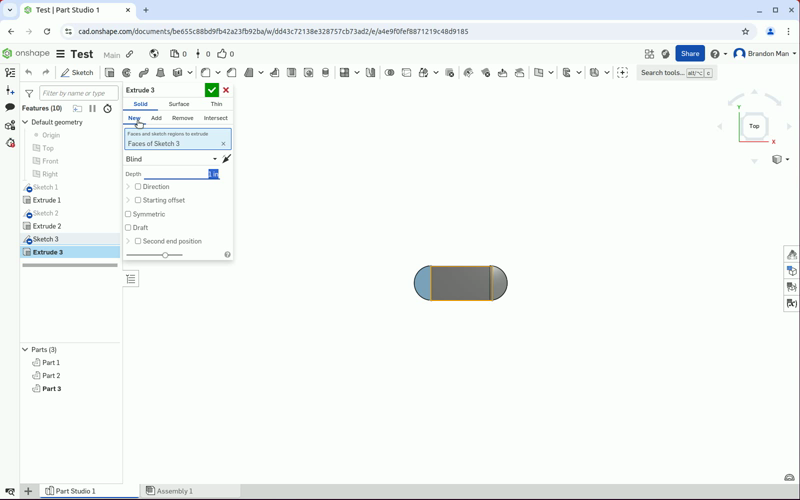
text(46.216)
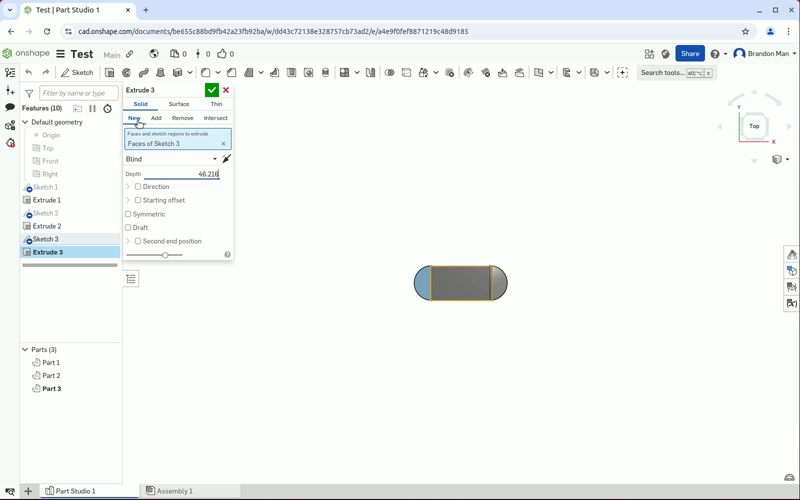
key(tab, 3)
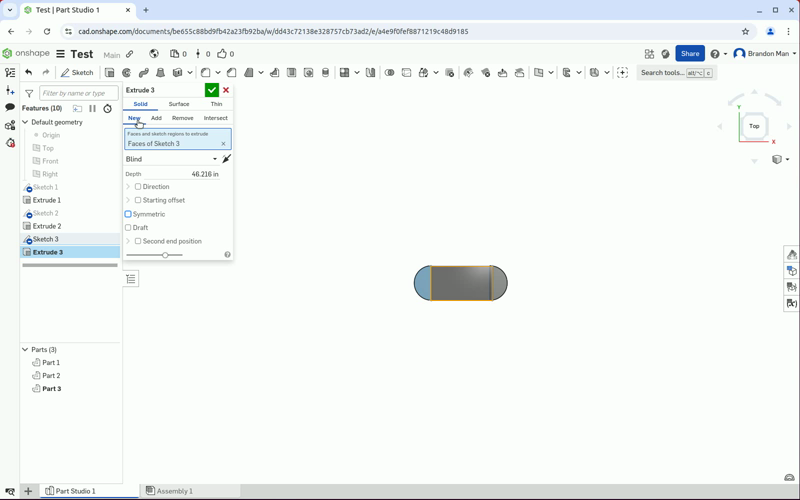
key(space)
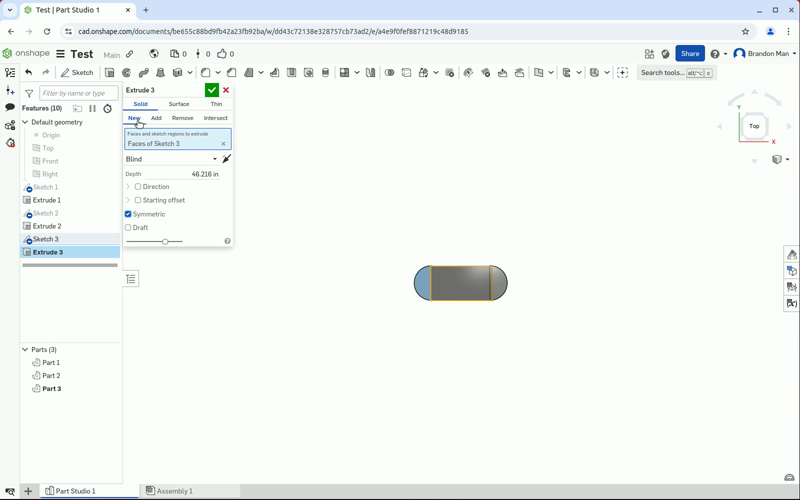
key(enter)
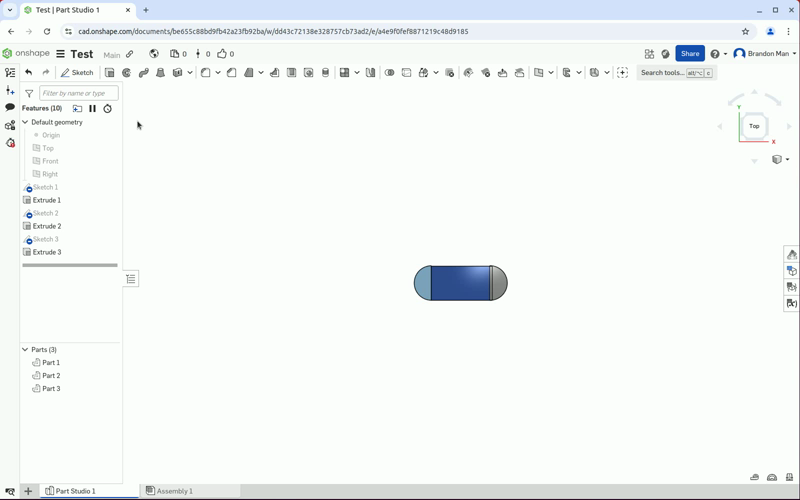
key(shift+h)
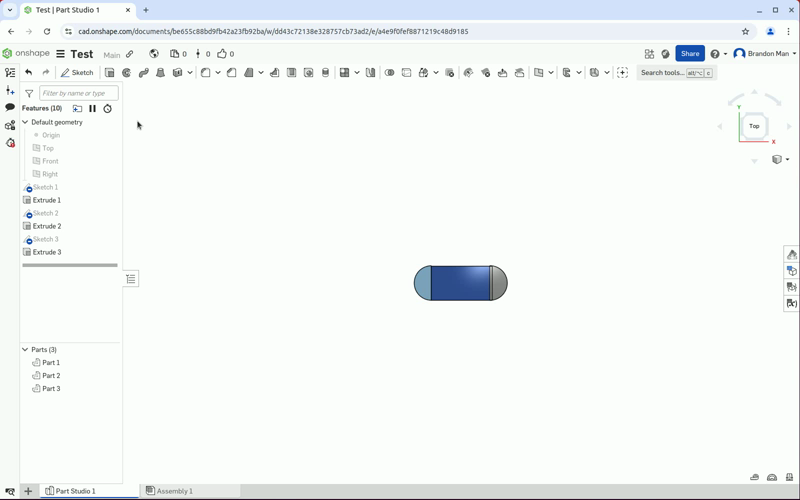
key(shift+h)
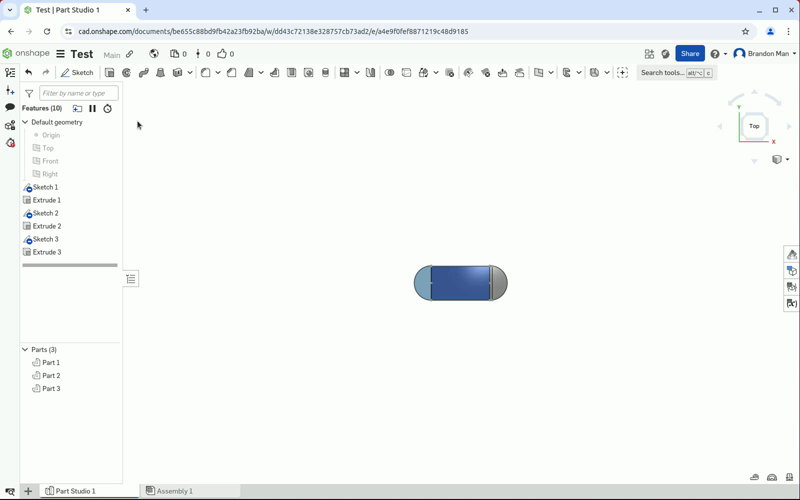
key(shift+7)
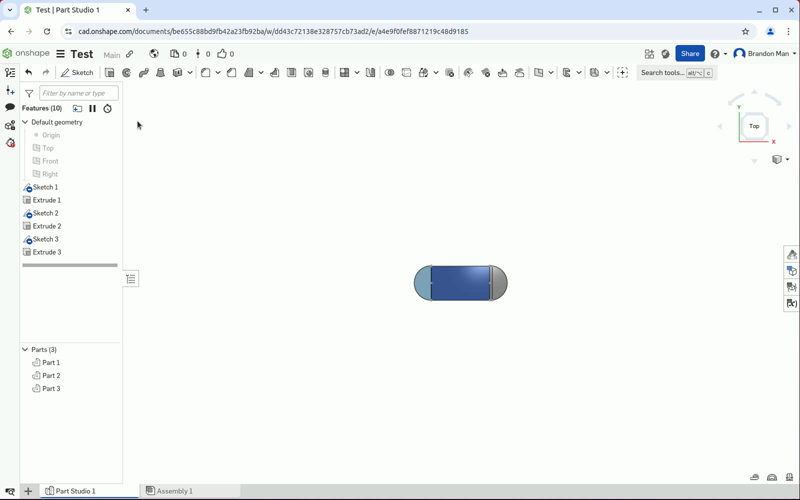
key(up, 3)
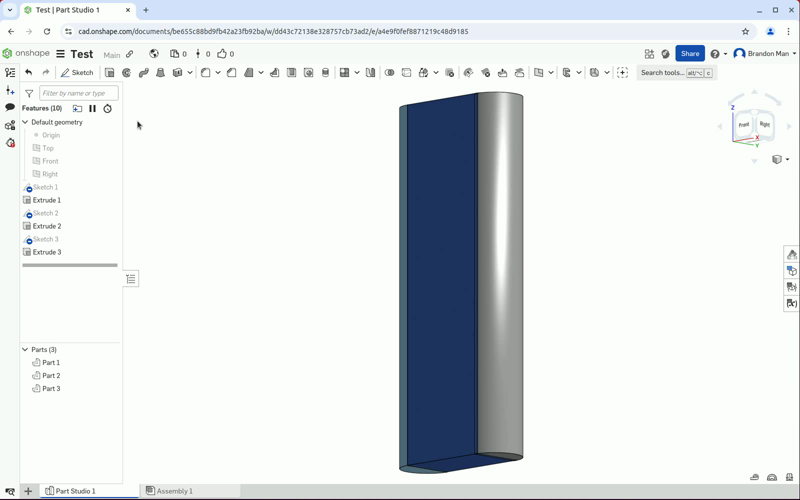
key(left, 3)
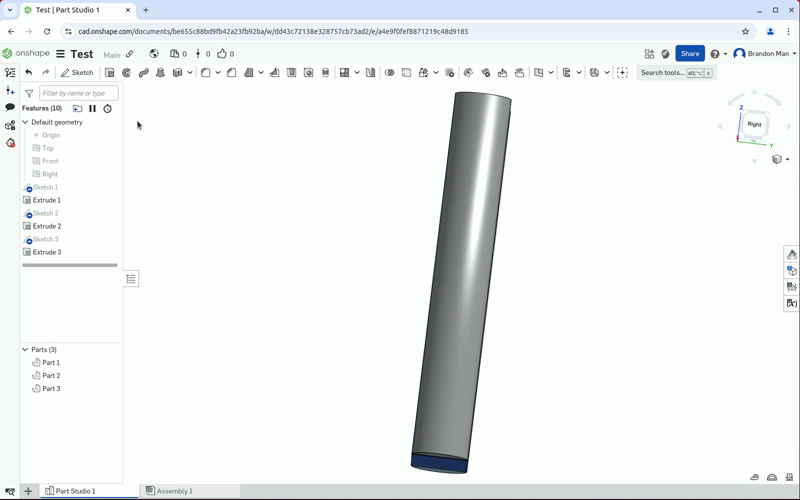
key(right, 3)
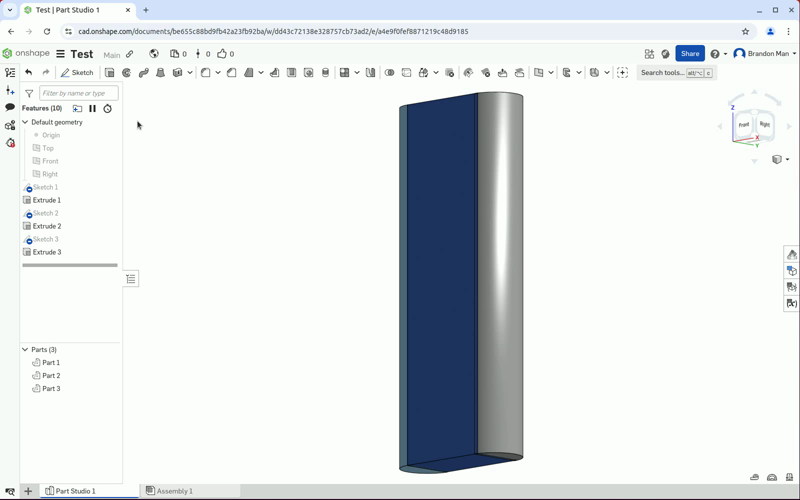
key(down, 3)
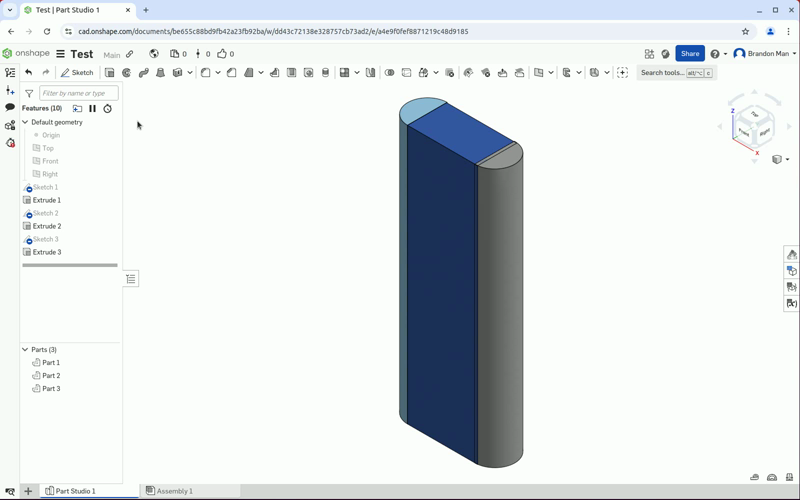
mouse_move(73, 189)
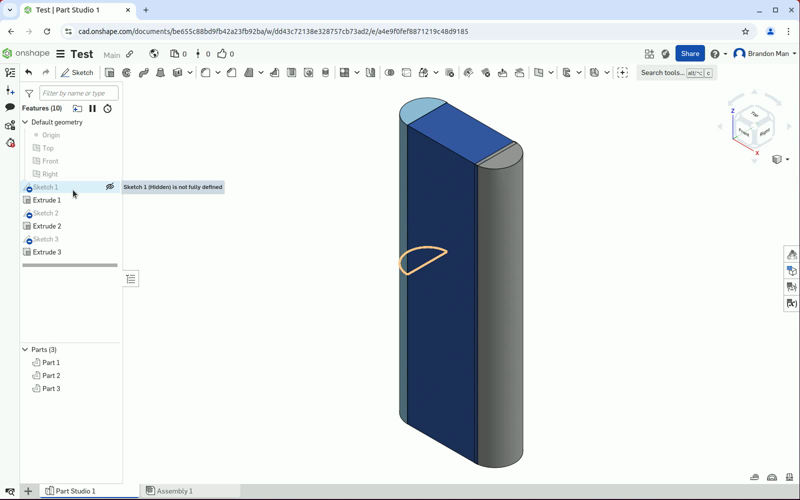
click(73, 189)